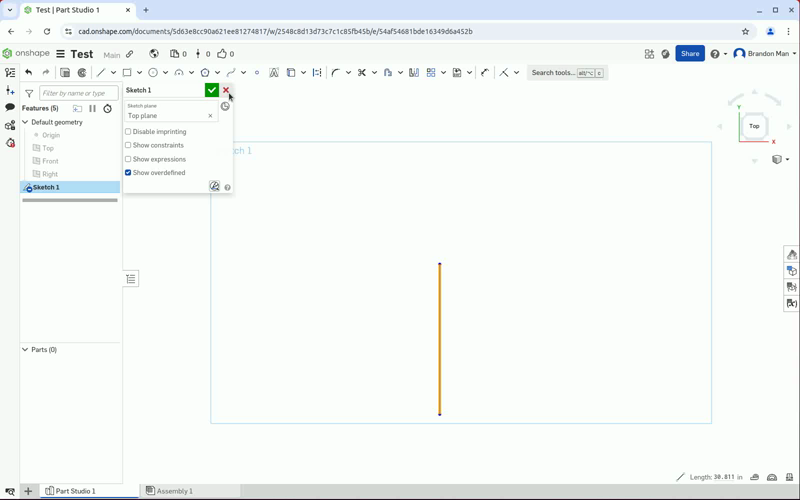
key(shift+h)
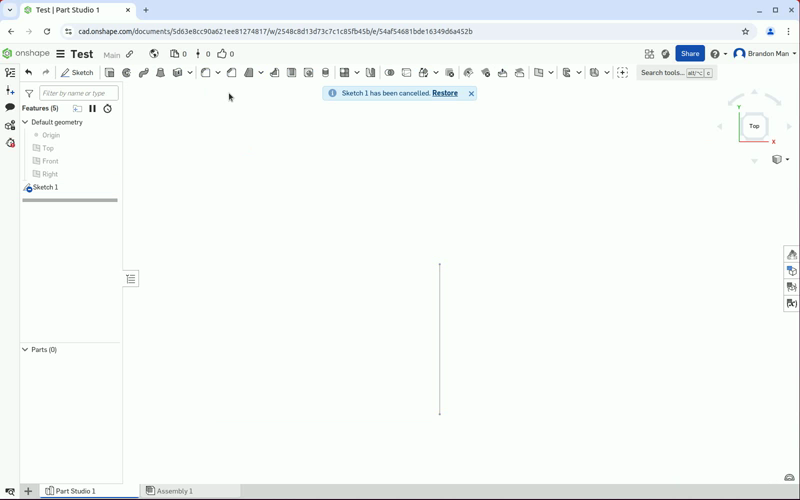
key(shift+s)
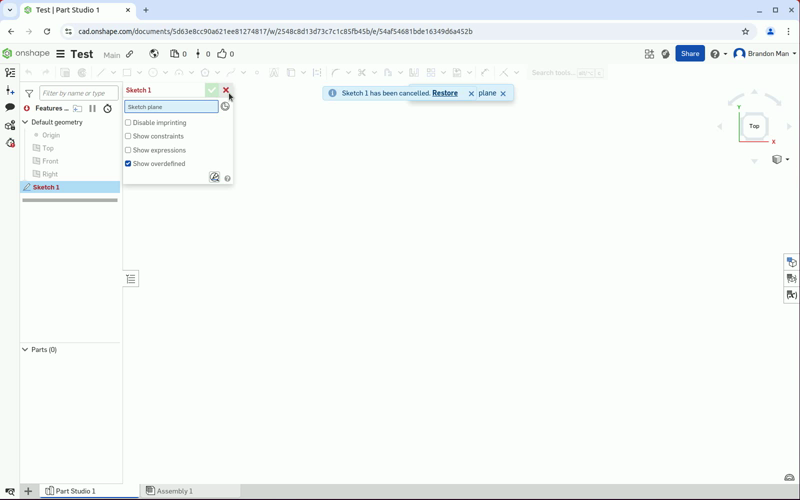
mouse_move(73, 150)
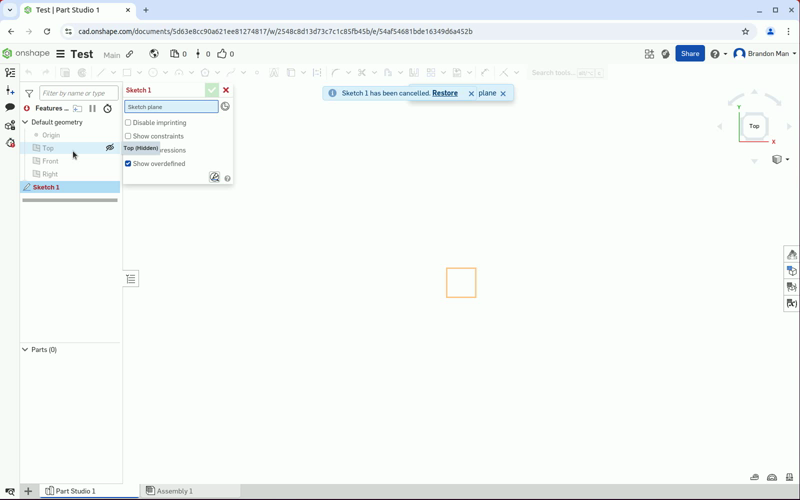
click(73, 150)
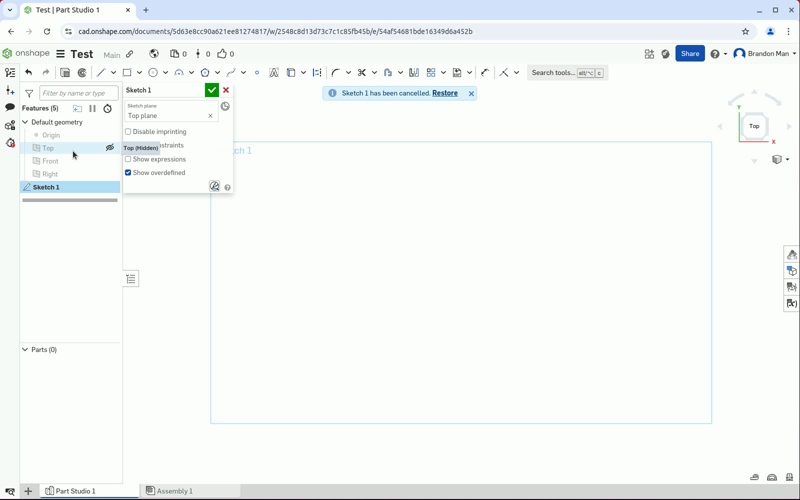
mouse_move(73, 352)
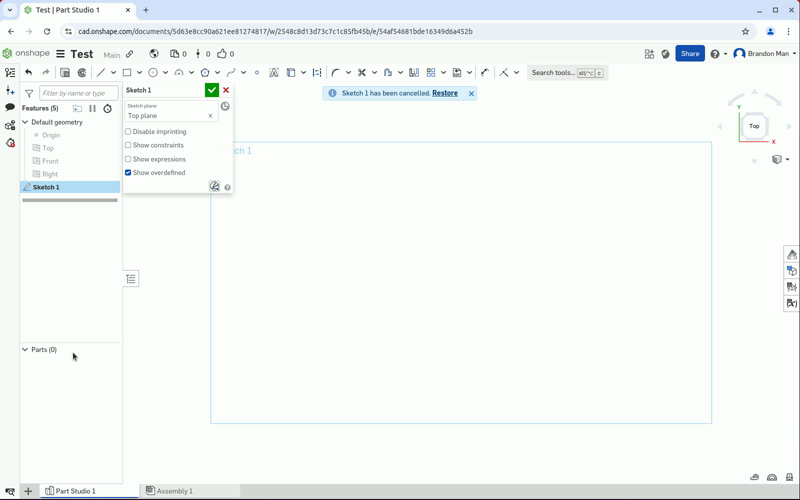
key(y)
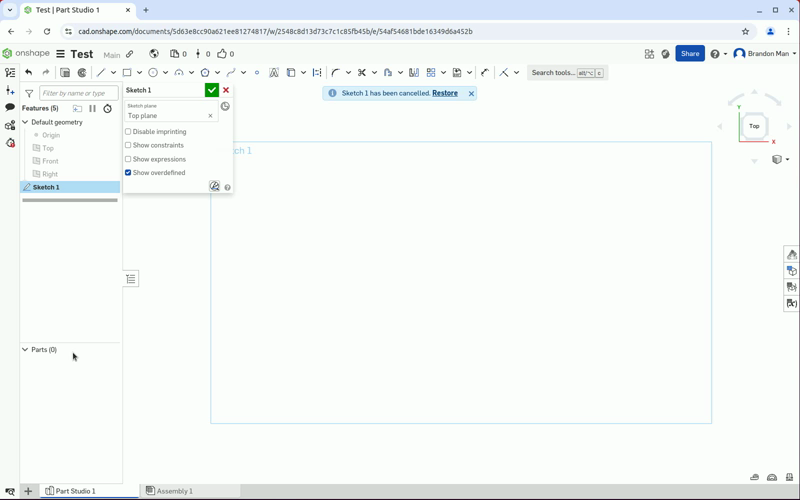
key(l)
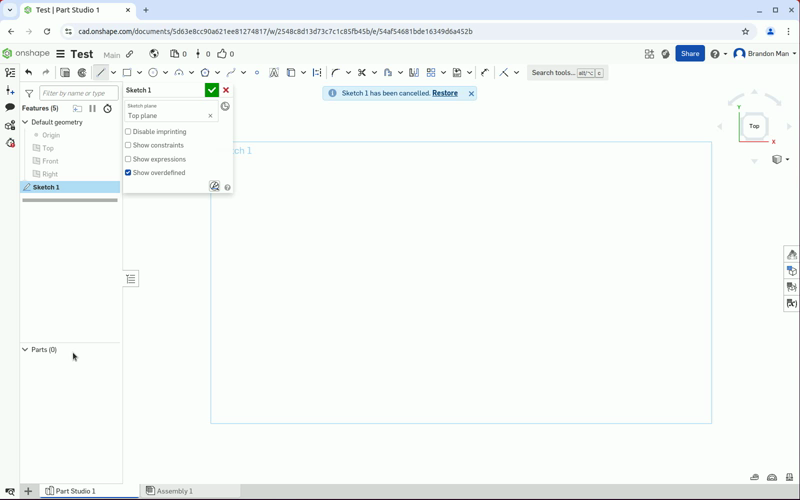
key_down(shift)
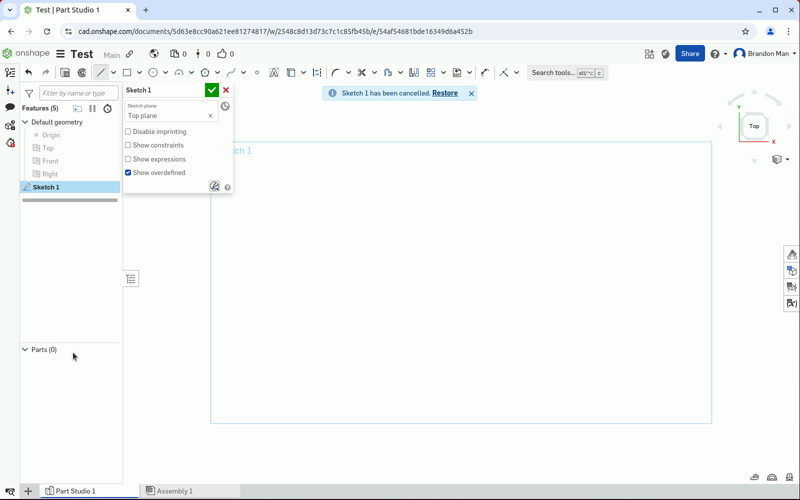
mouse_move(404, 339)
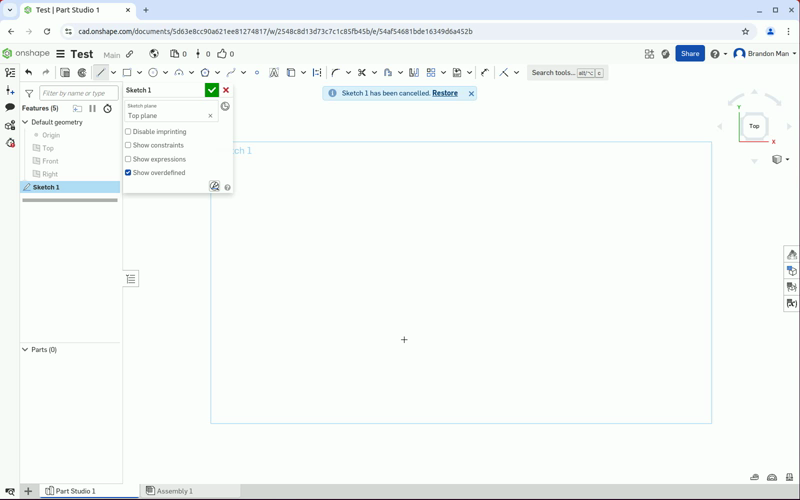
click(404, 339)
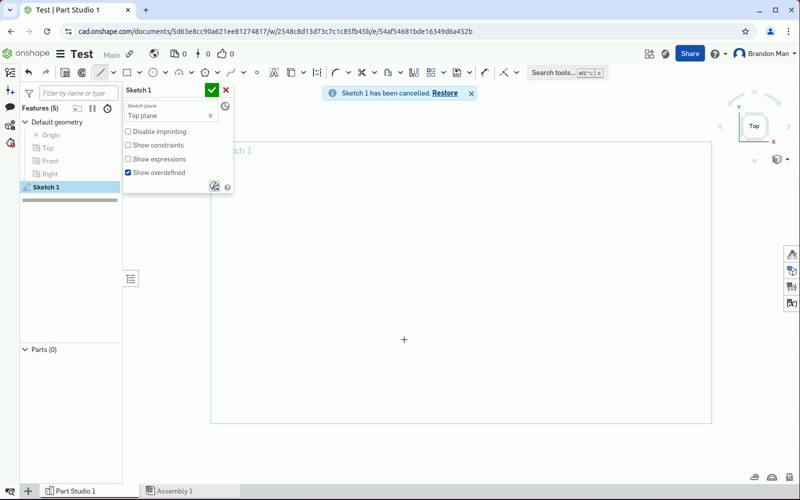
key_up(shift)
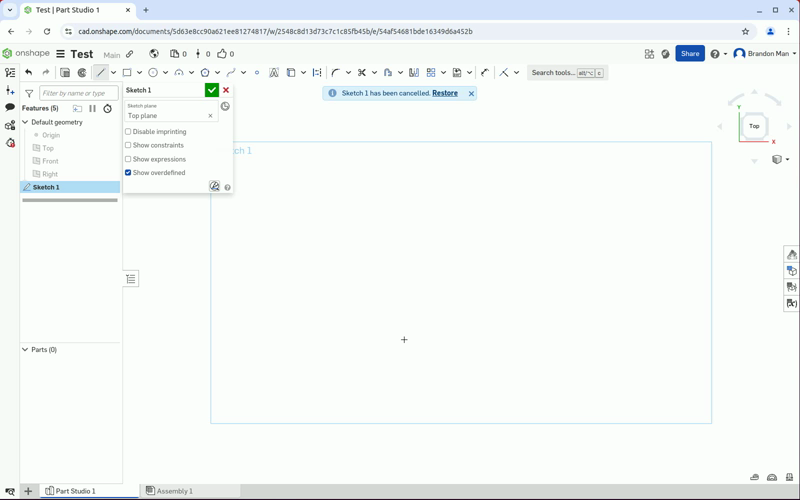
key_down(shift)
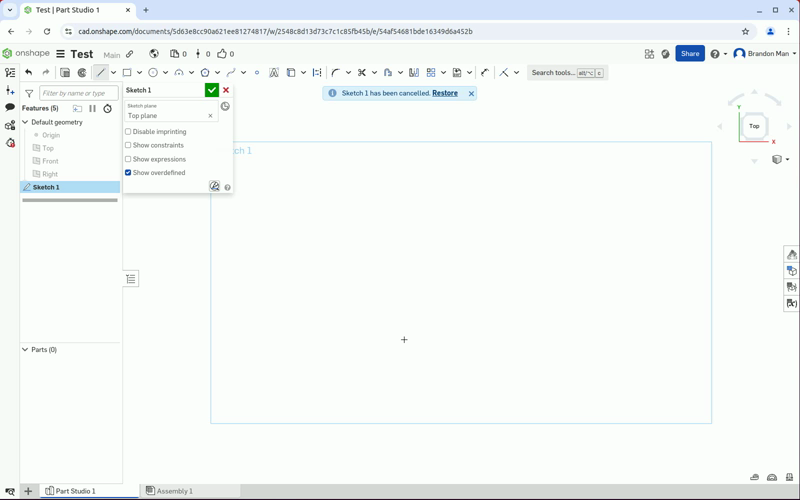
mouse_move(516, 339)
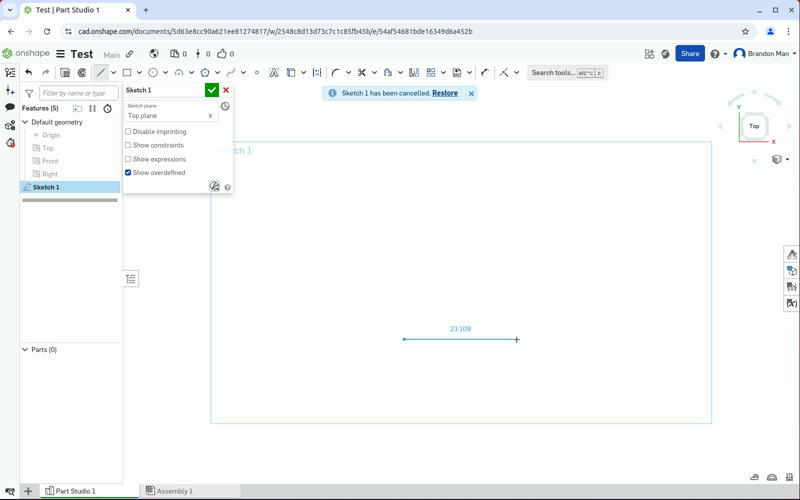
click(516, 339)
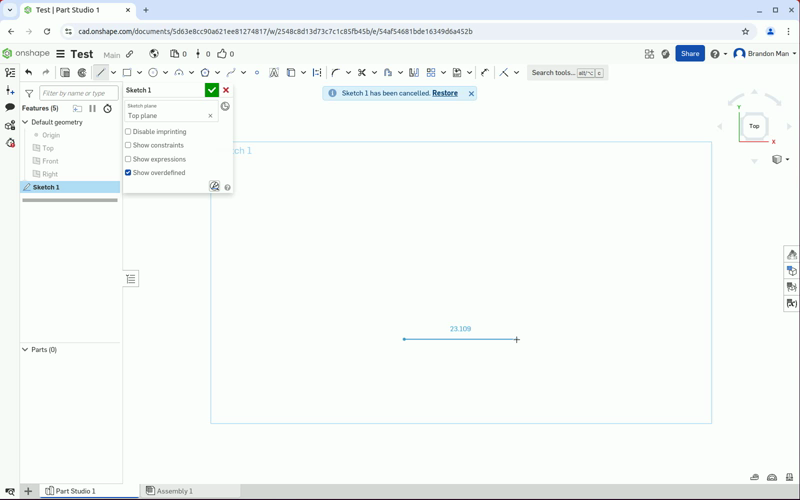
key_up(shift)
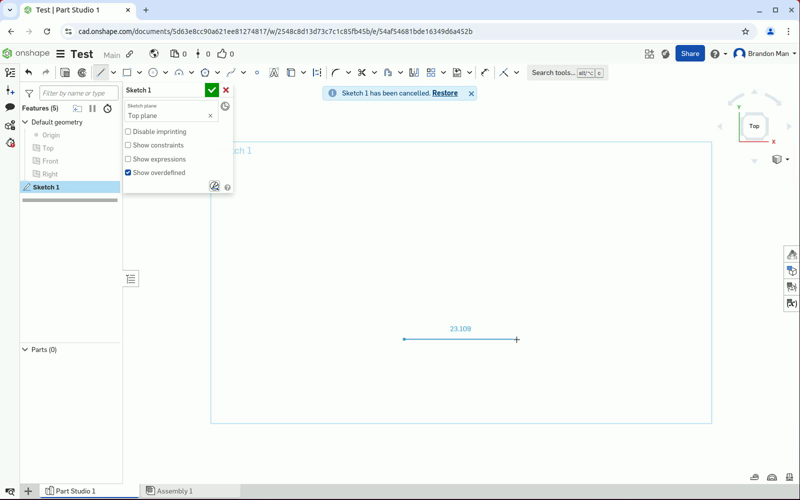
key_down(shift)
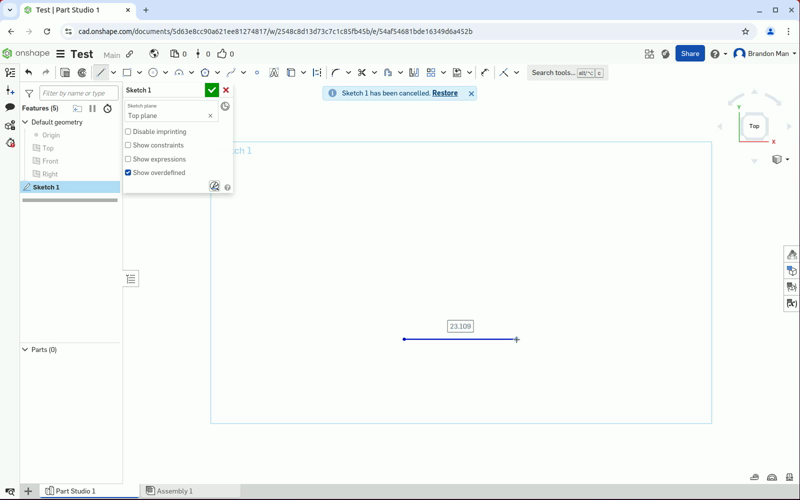
mouse_move(516, 226)
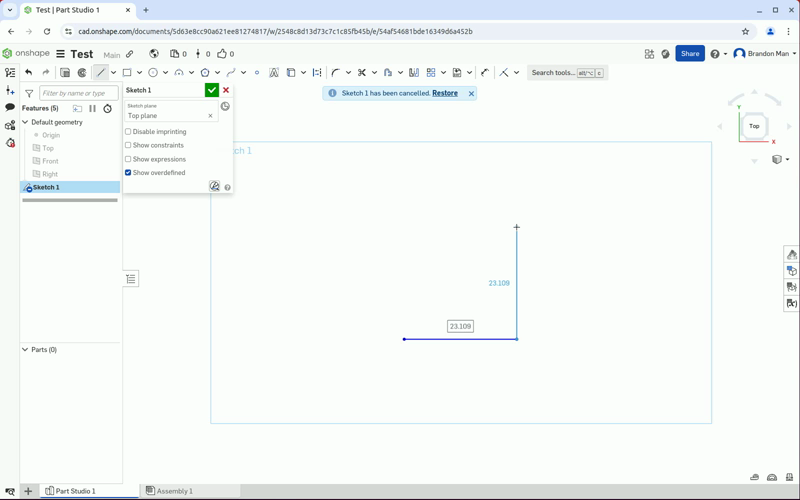
click(516, 226)
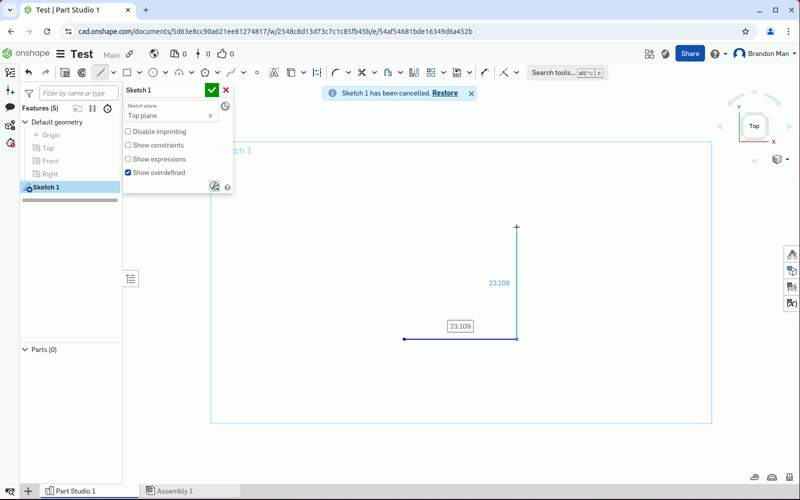
key_up(shift)
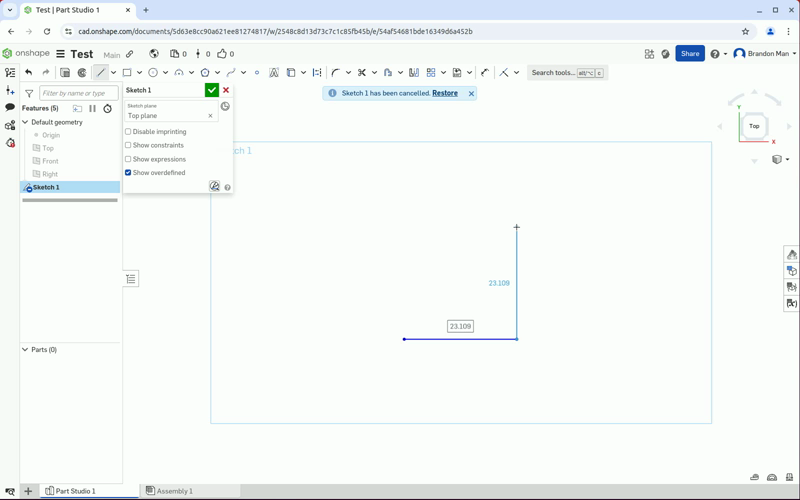
key_down(shift)
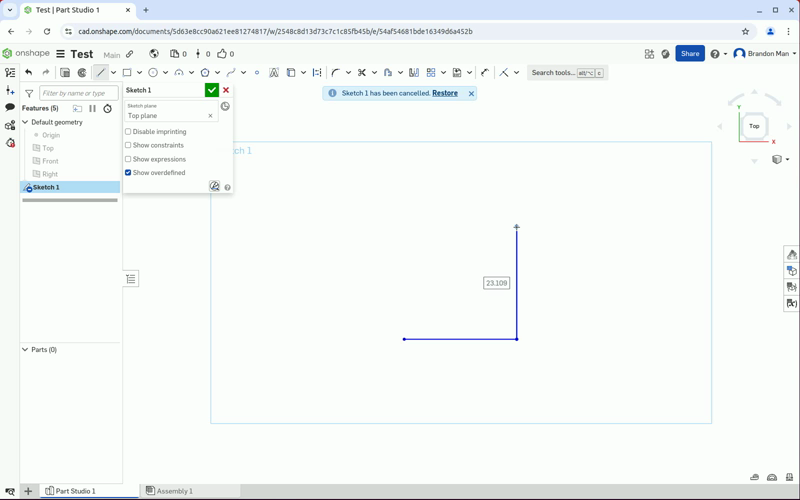
mouse_move(404, 226)
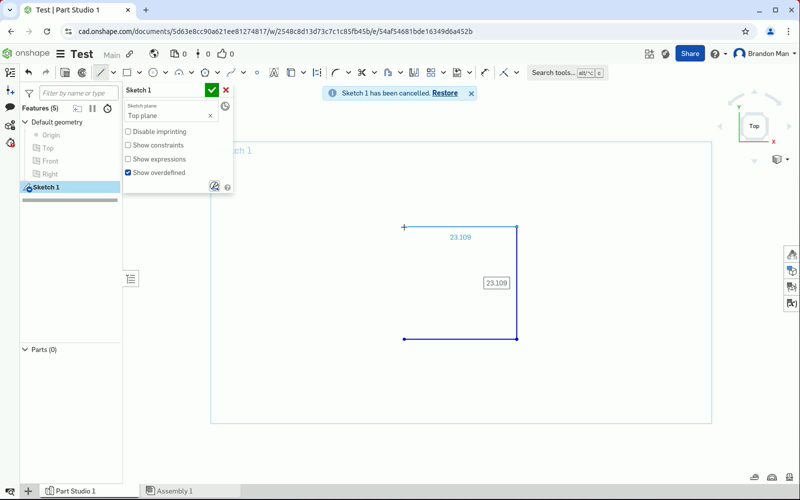
click(404, 226)
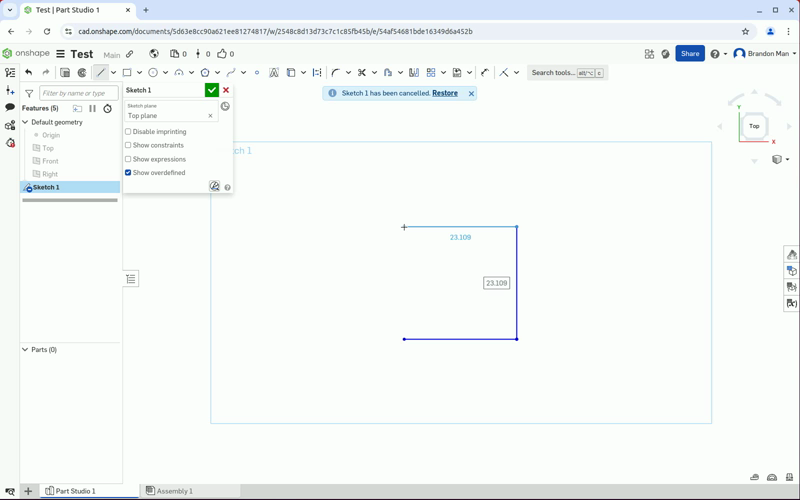
key_up(shift)
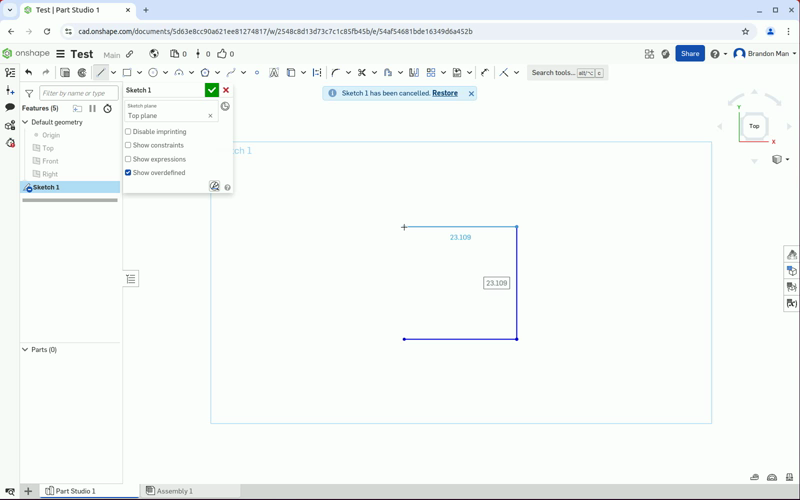
key_down(shift)
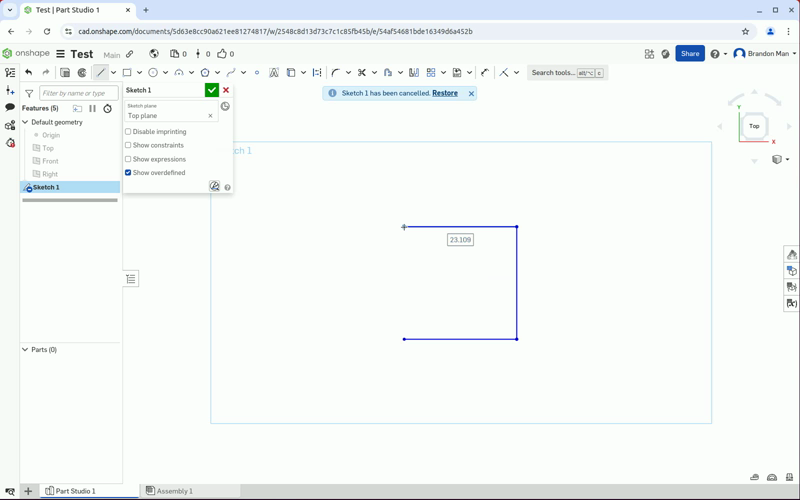
mouse_move(404, 339)
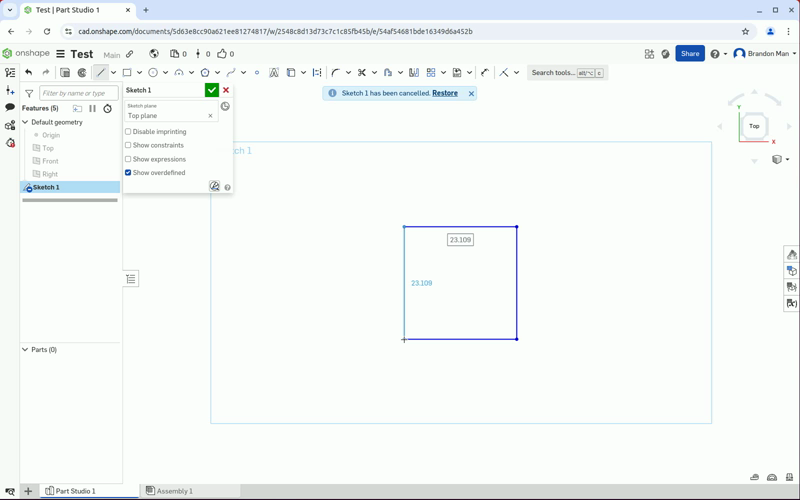
key_up(shift)
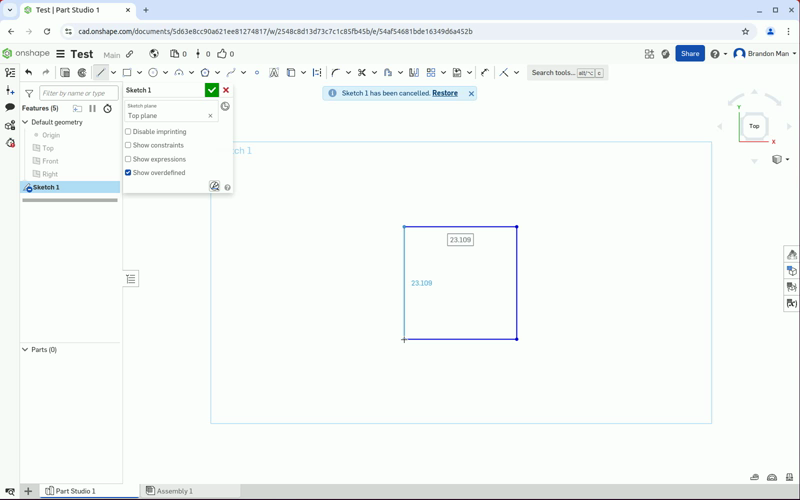
click(404, 339)
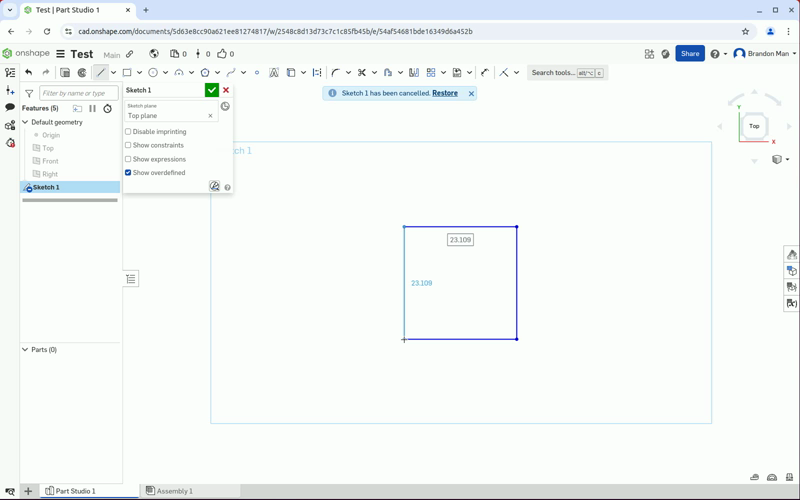
key(esc)
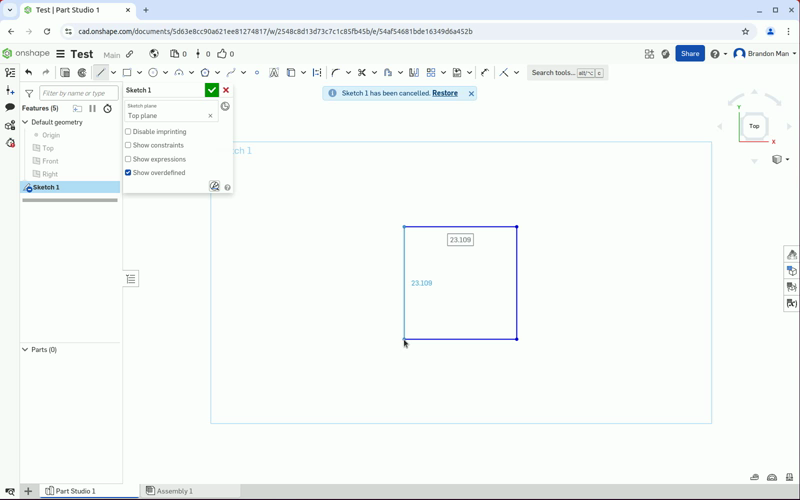
key(c)
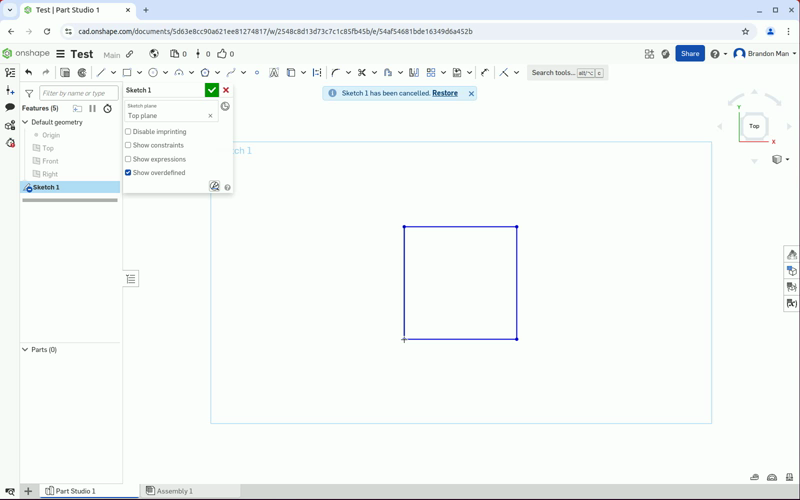
key_down(shift)
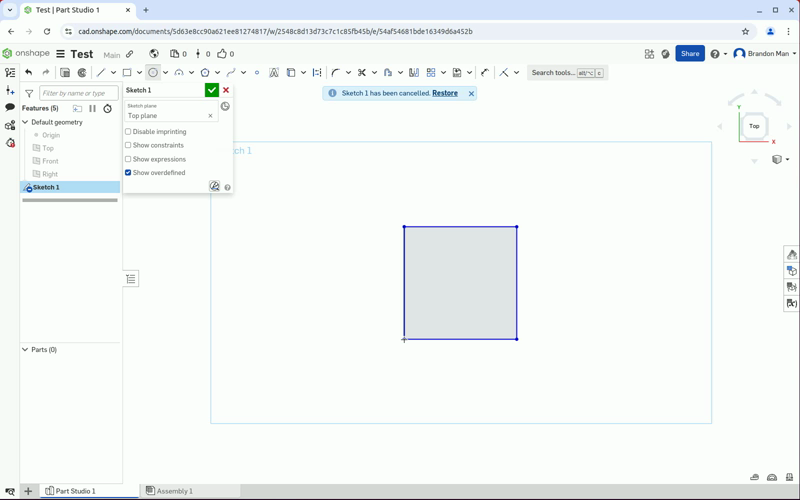
mouse_move(461, 282)
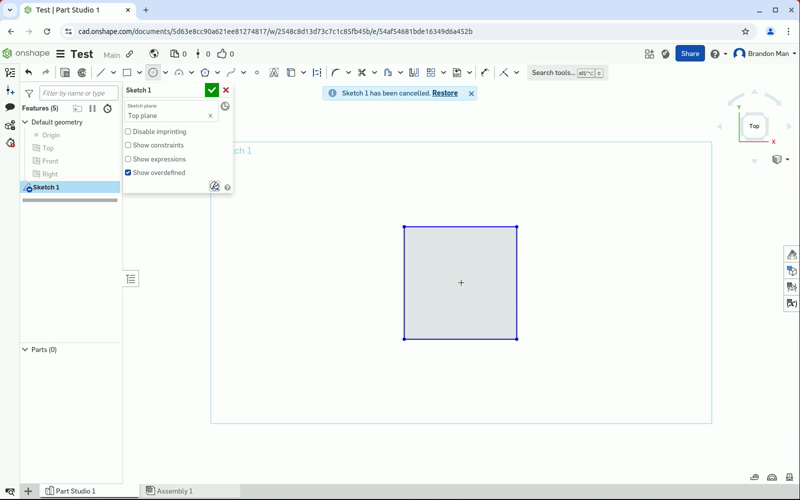
click(461, 282)
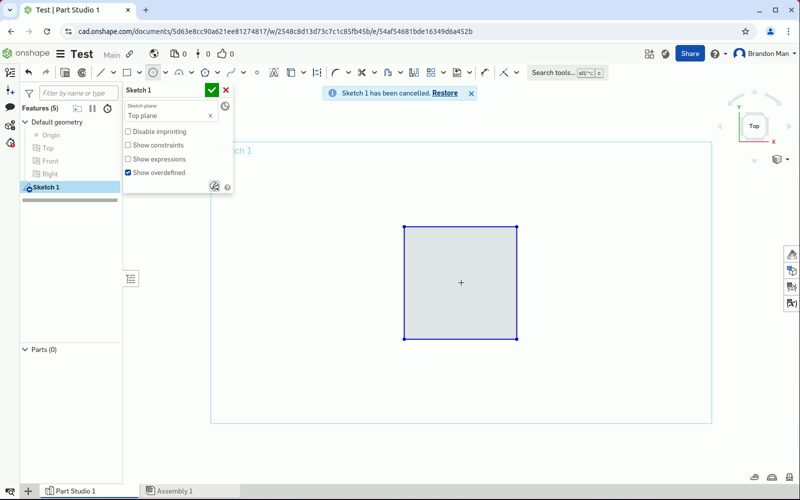
key_up(shift)
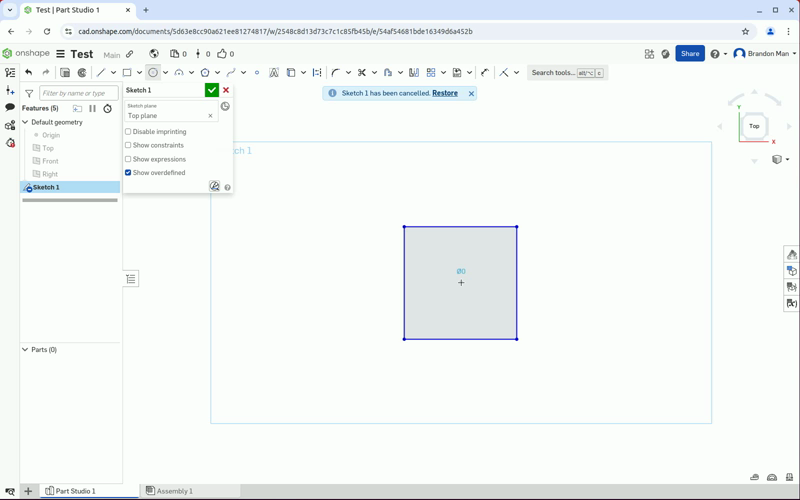
mouse_move(477, 282)
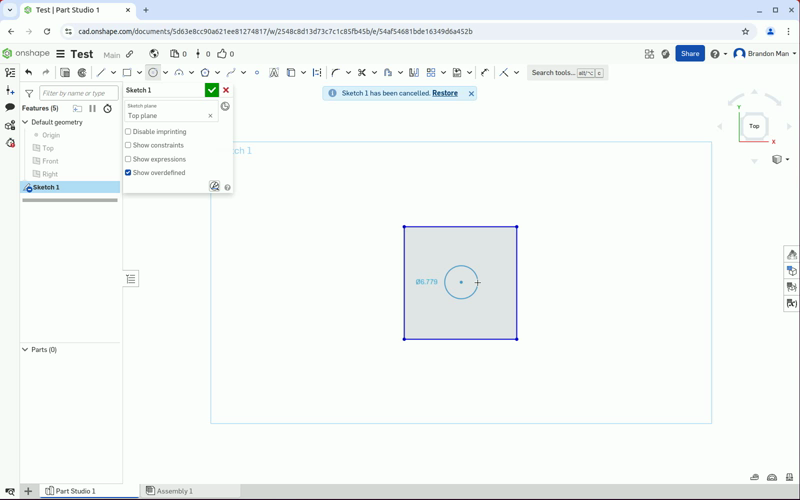
click(477, 282)
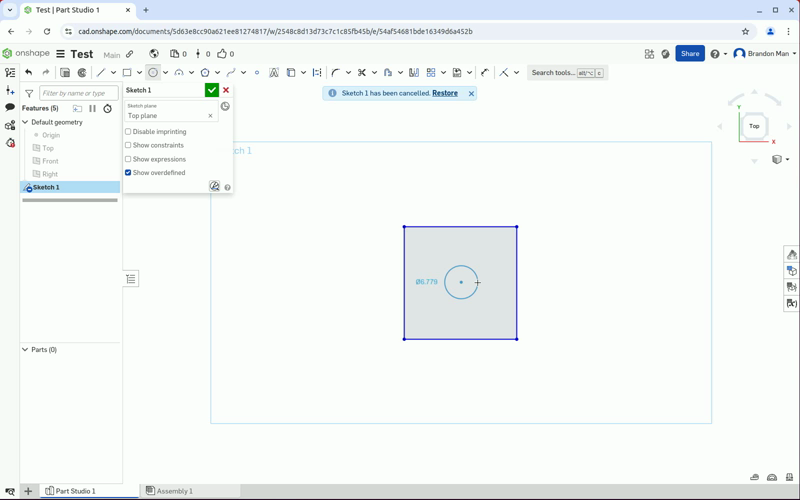
key(esc)
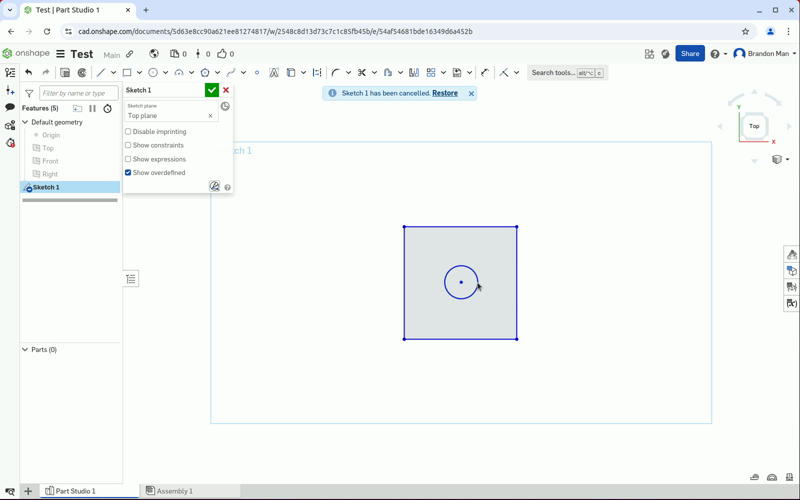
mouse_move(487, 313)
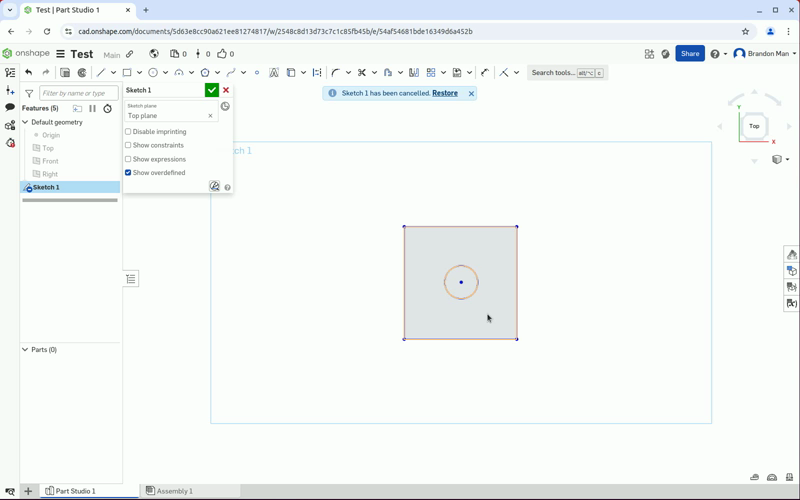
click(487, 313)
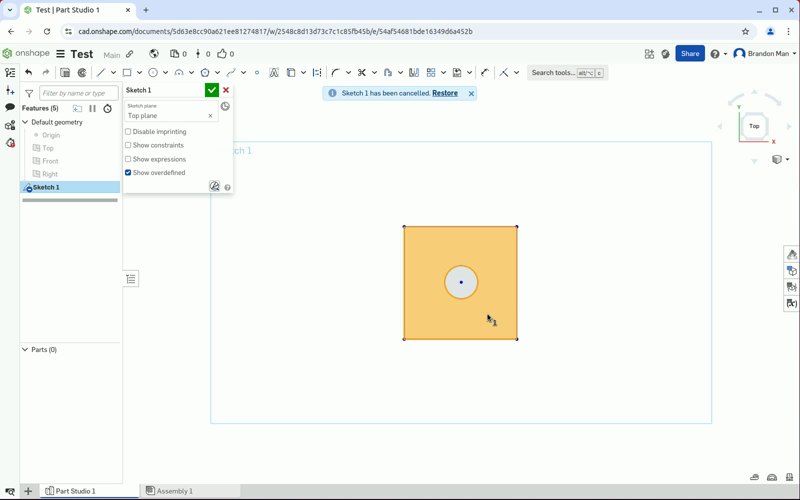
mouse_move(73, 352)
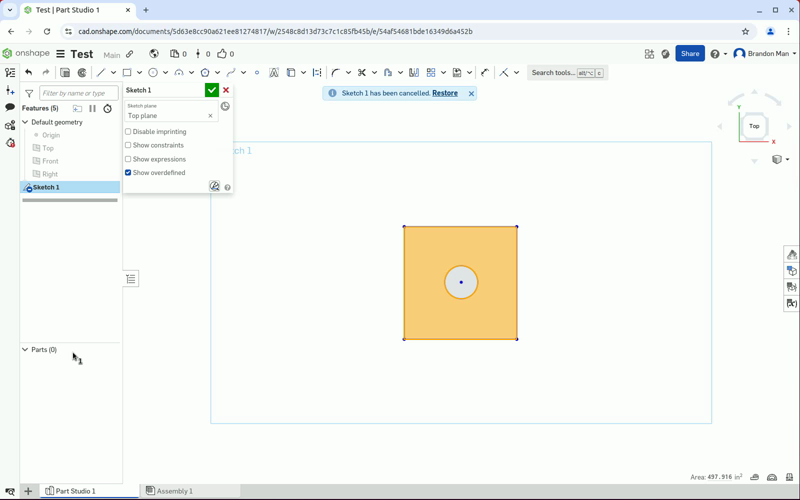
key(shift+y)
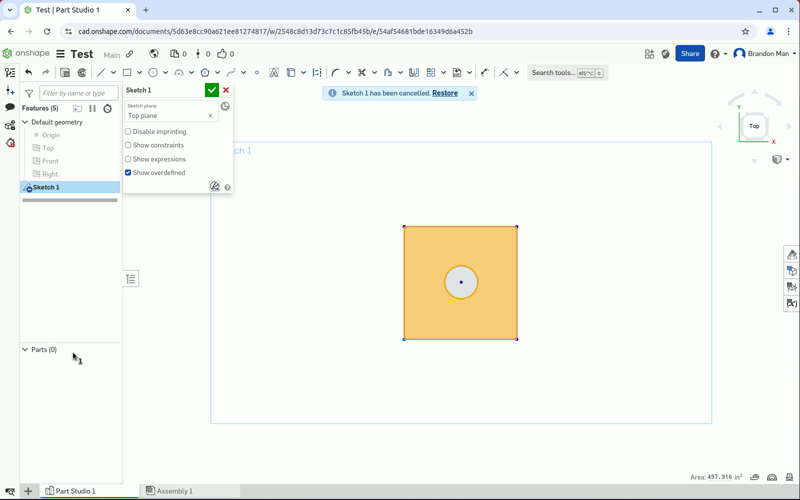
key(shift+e)
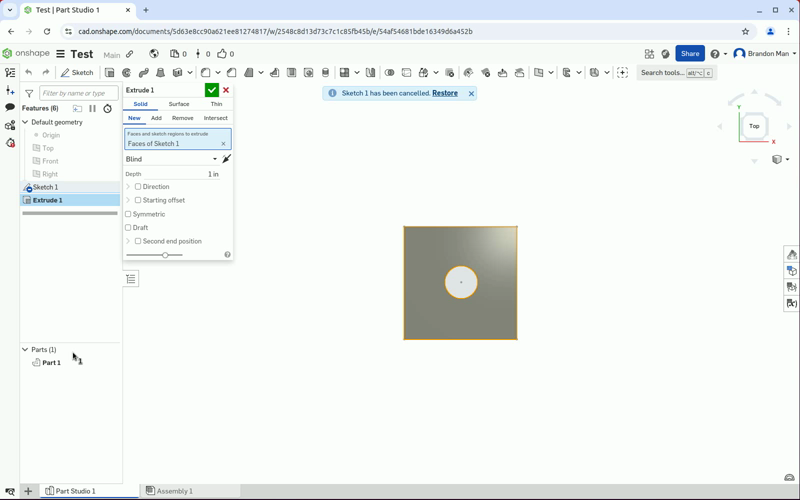
mouse_move(143, 106)
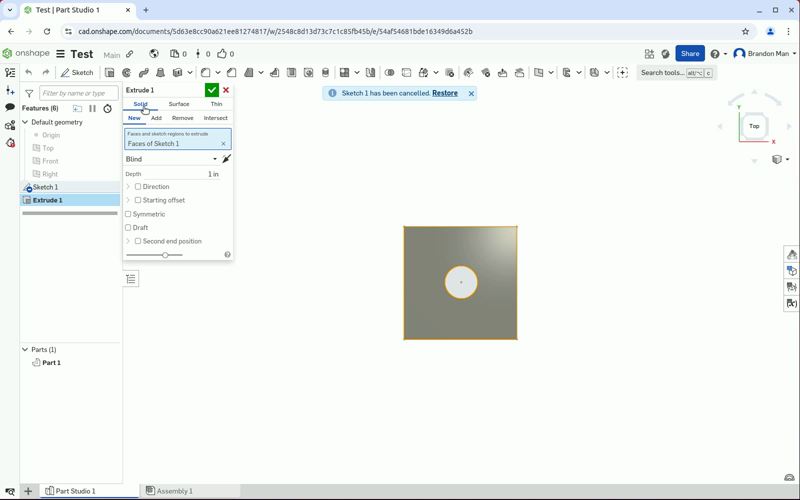
click(143, 106)
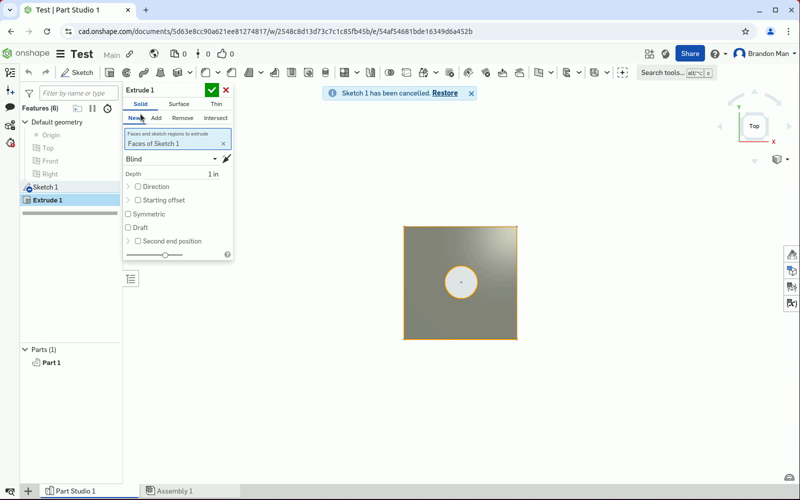
mouse_move(137, 120)
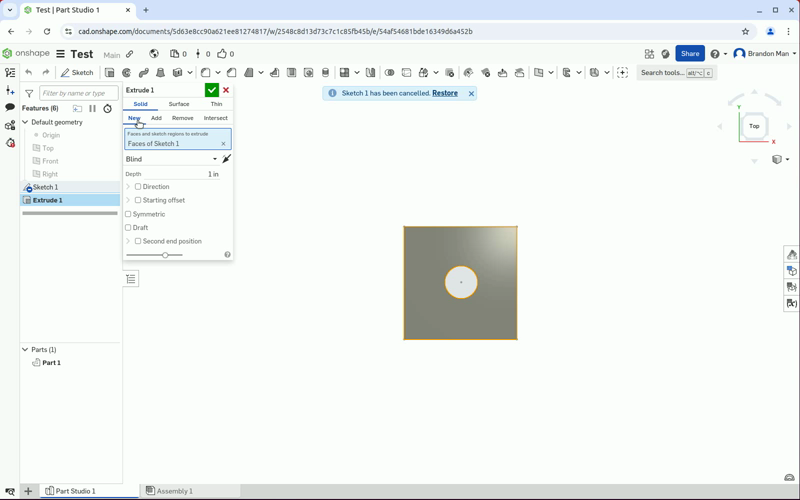
click(137, 120)
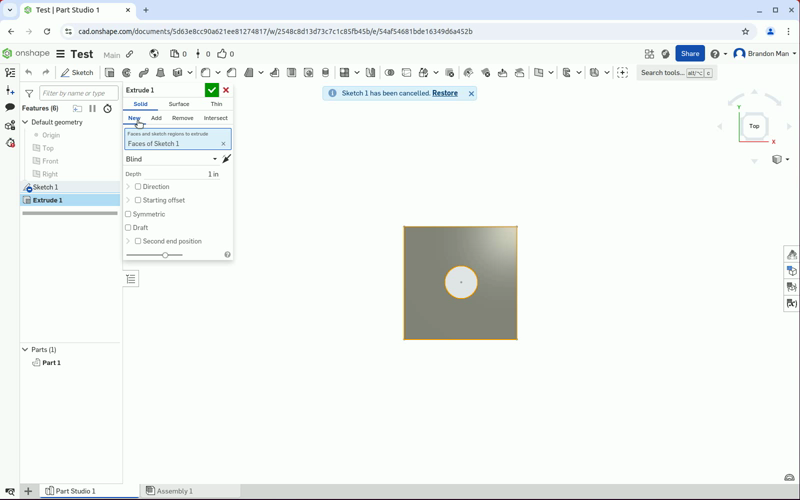
key(tab, 4)
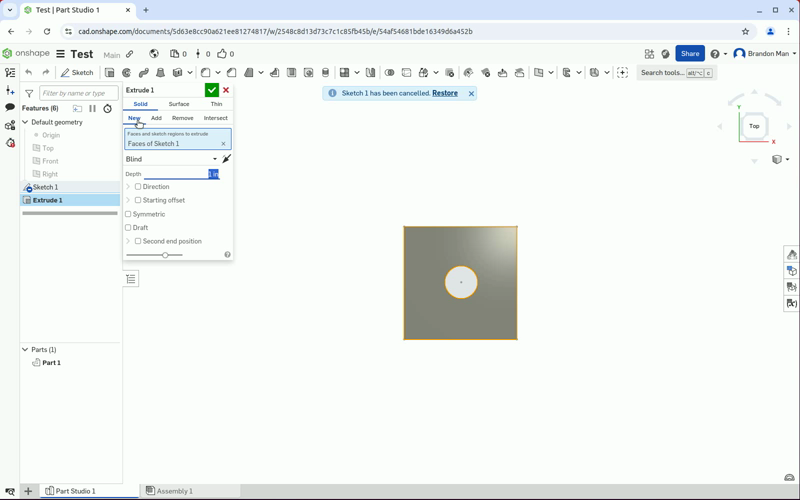
text(23.108)
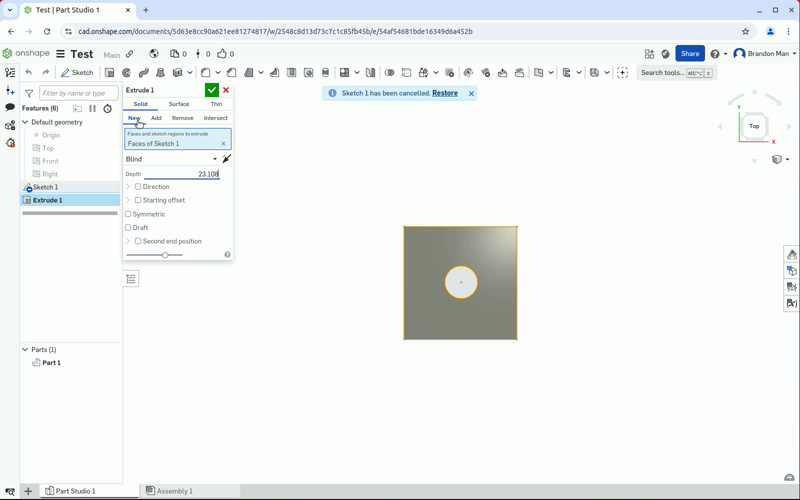
key(enter)
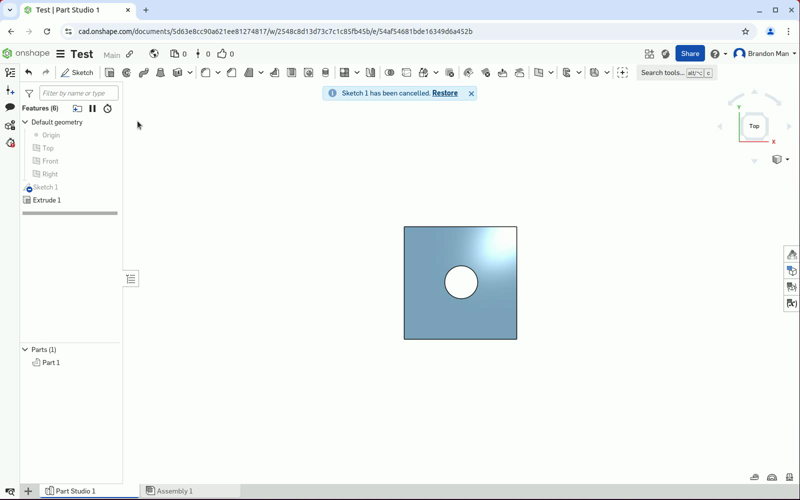
key(shift+h)
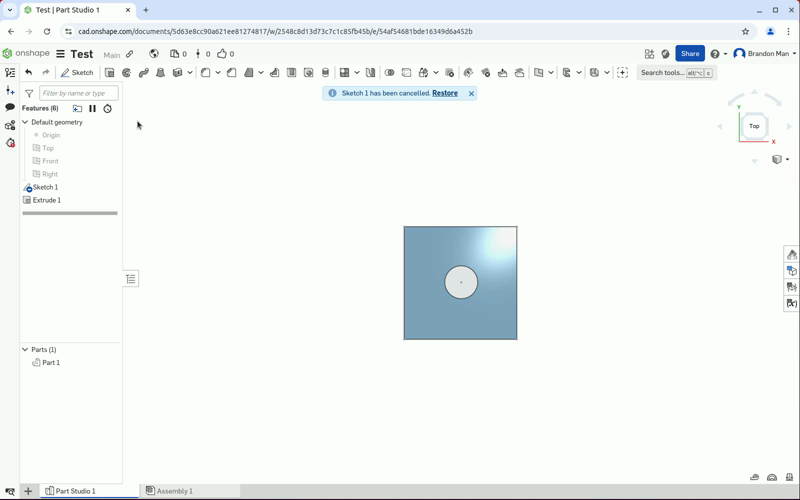
key(shift+h)
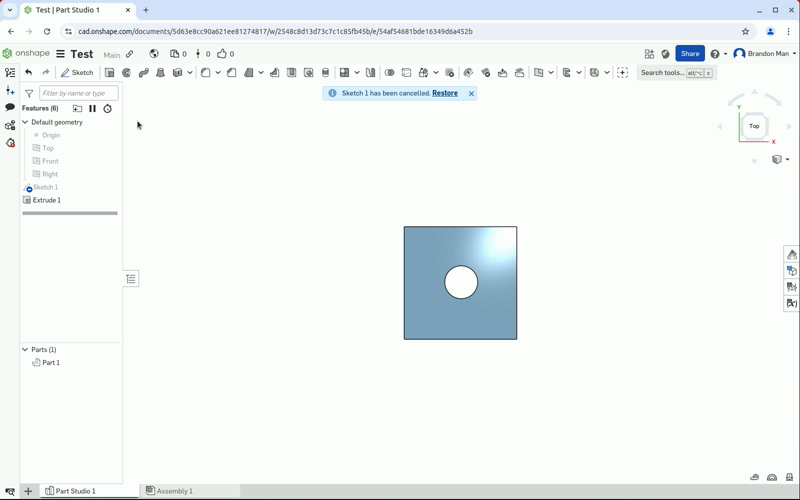
mouse_move(73, 189)
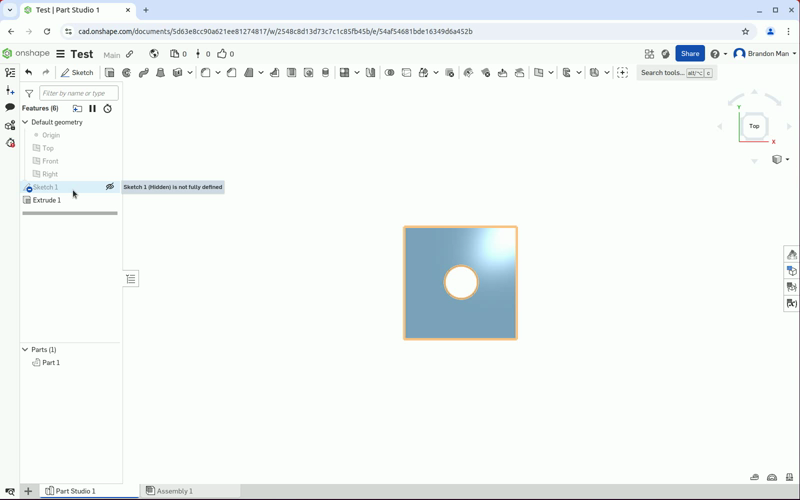
click(73, 189)
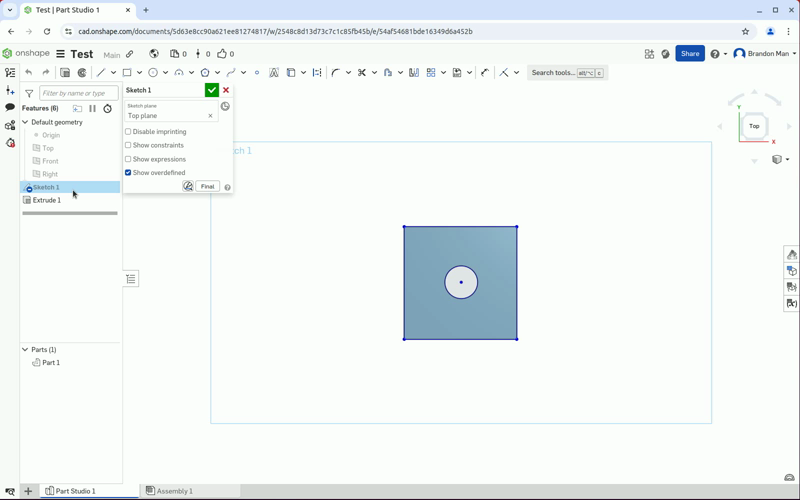
mouse_move(229, 92)
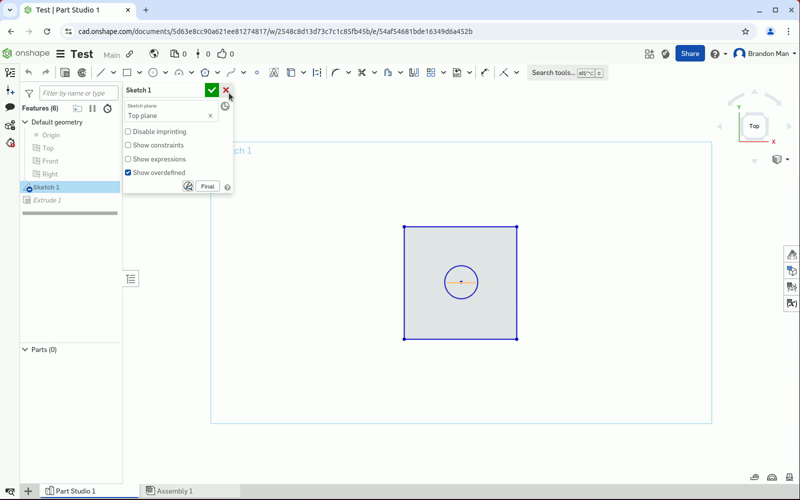
click(229, 92)
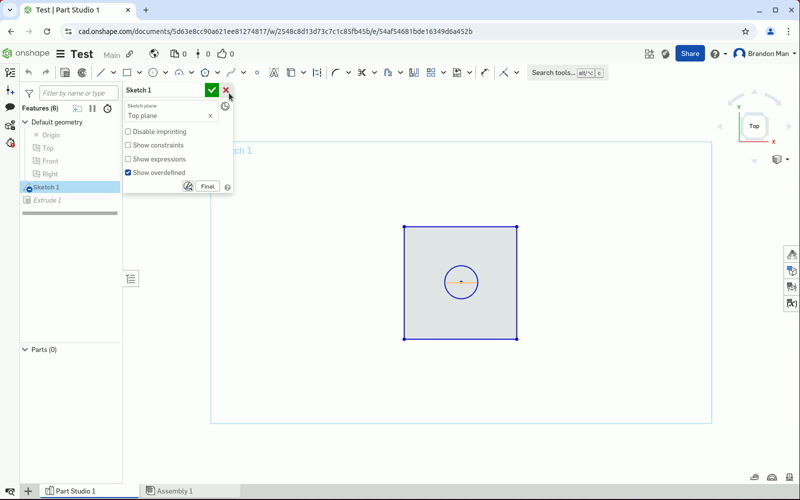
key(shift+s)
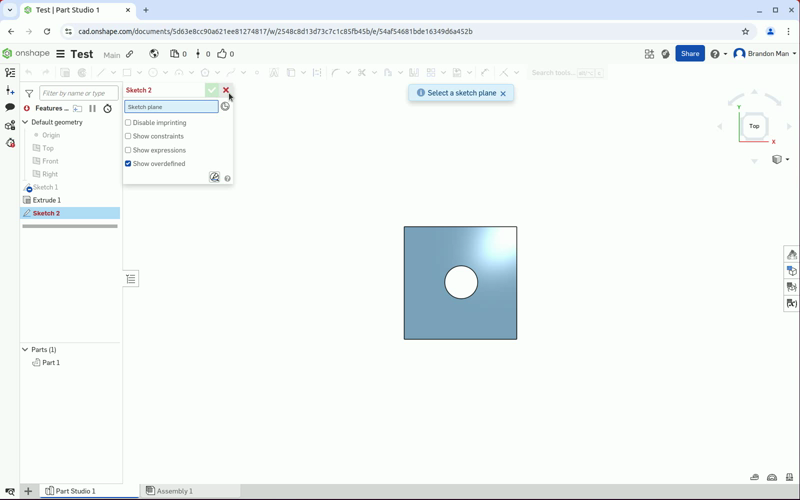
mouse_move(73, 150)
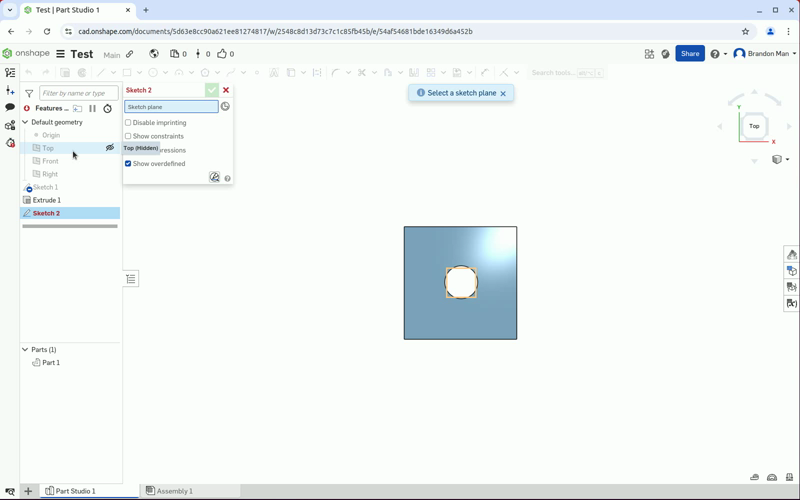
click(73, 150)
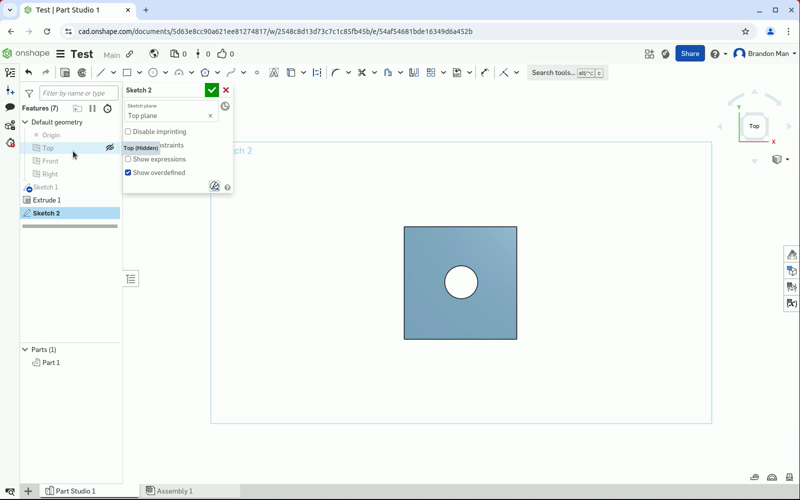
mouse_move(73, 352)
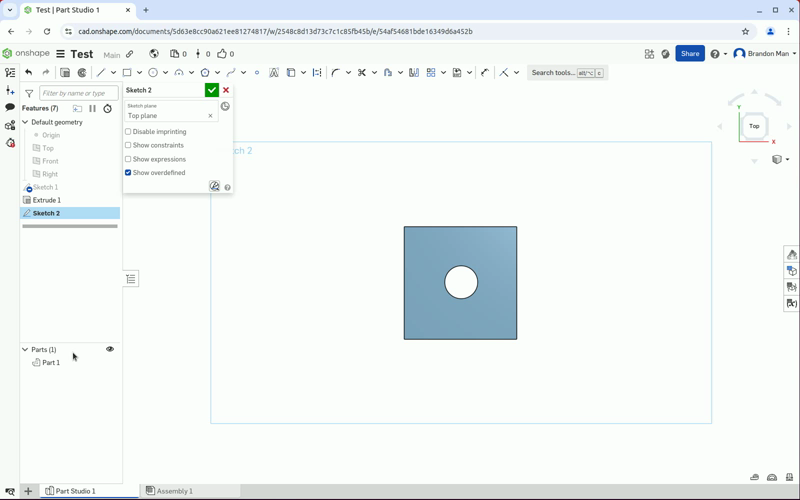
key(y)
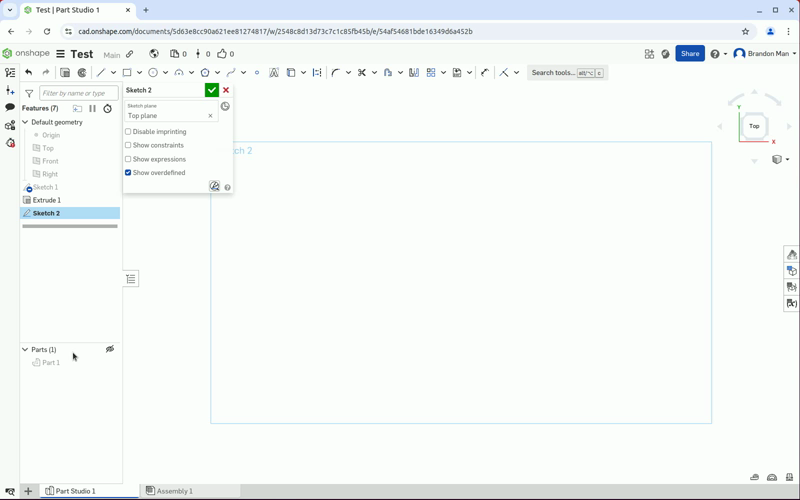
key(c)
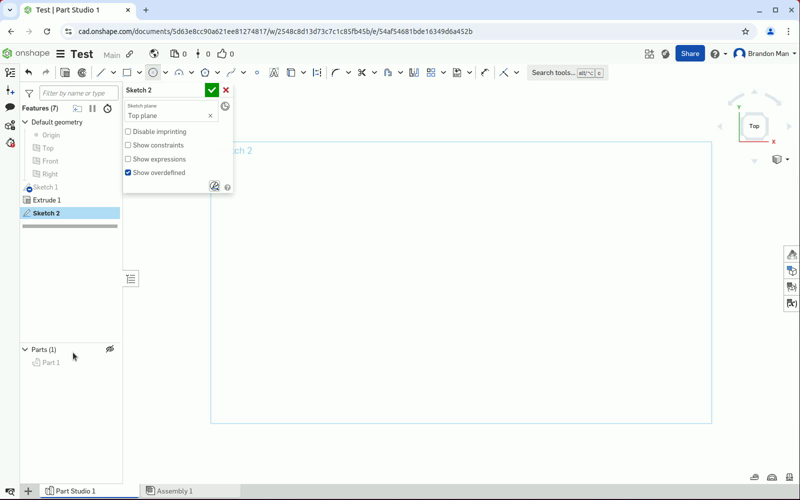
key_down(shift)
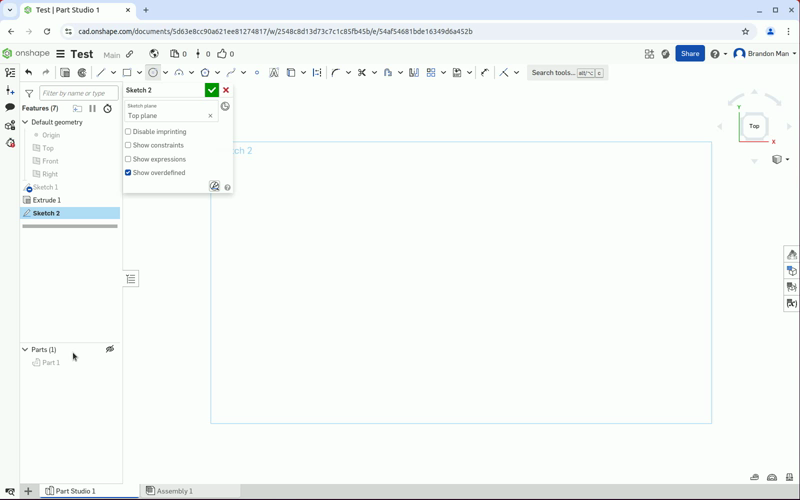
mouse_move(461, 282)
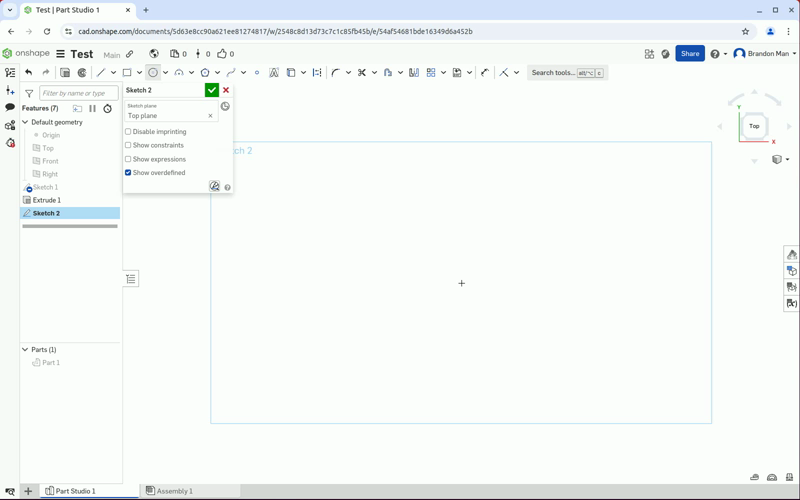
click(461, 282)
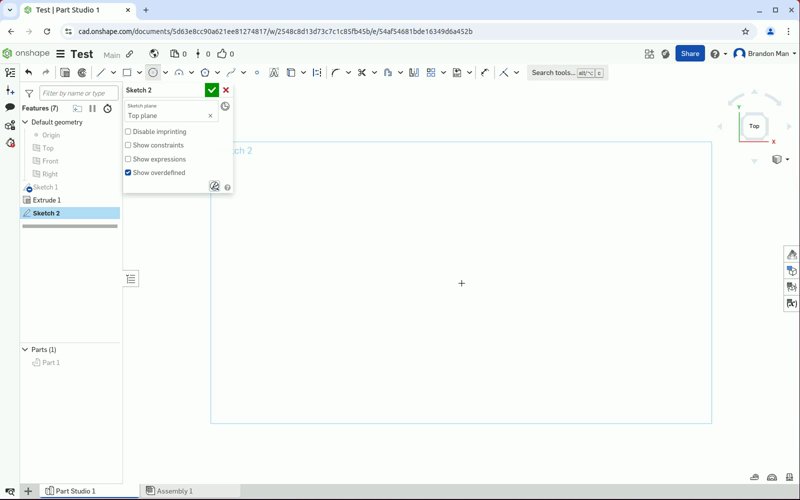
key_up(shift)
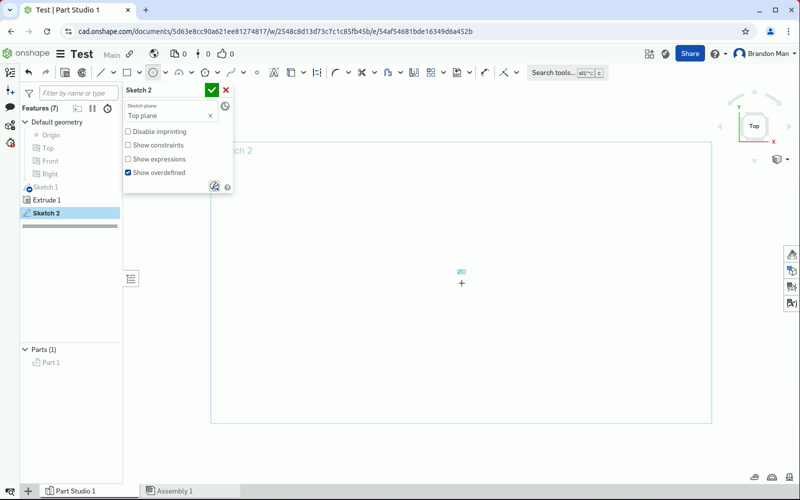
mouse_move(479, 282)
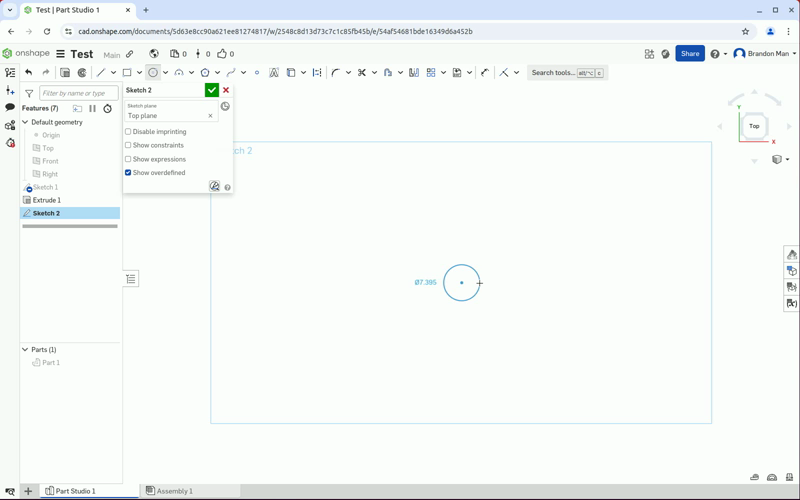
click(479, 282)
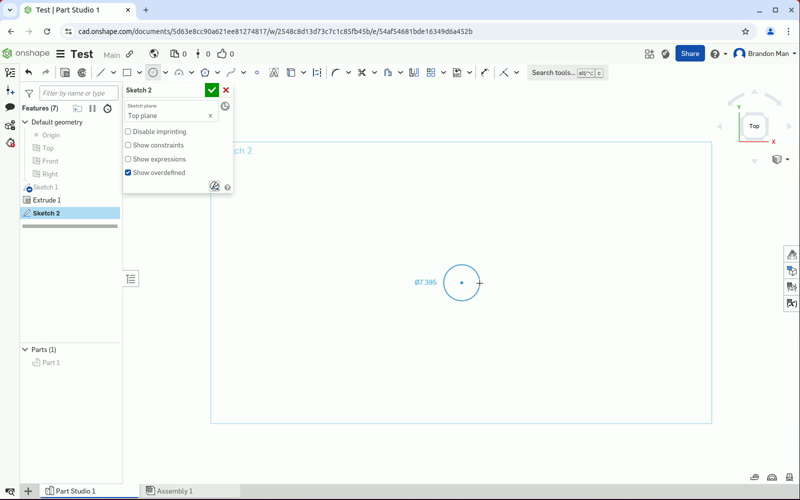
key(esc)
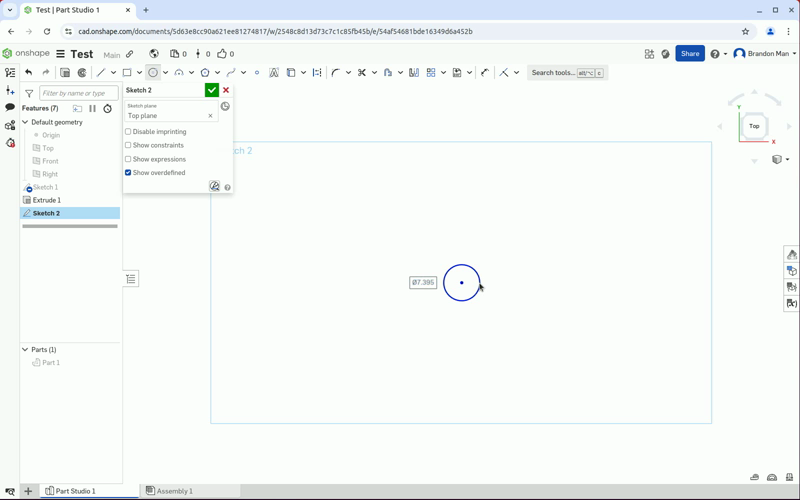
mouse_move(463, 292)
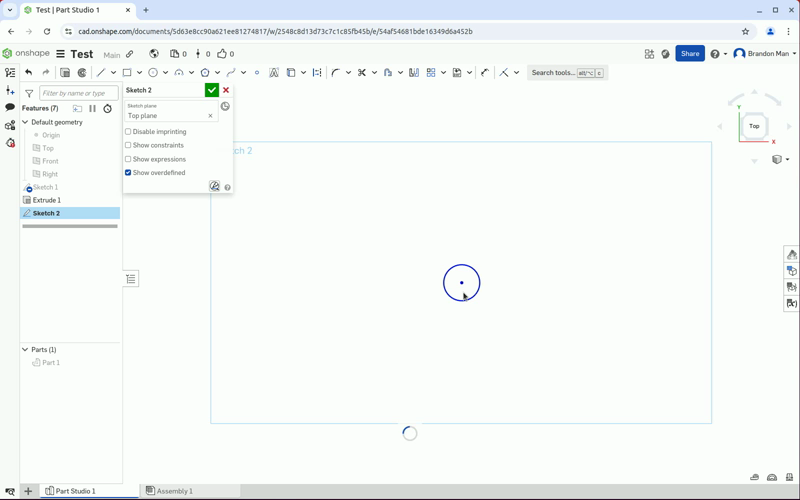
scroll(6)
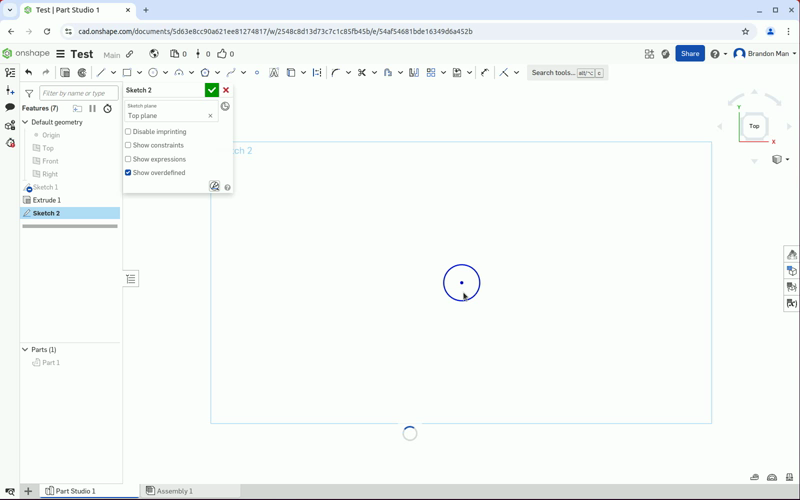
scroll(6)
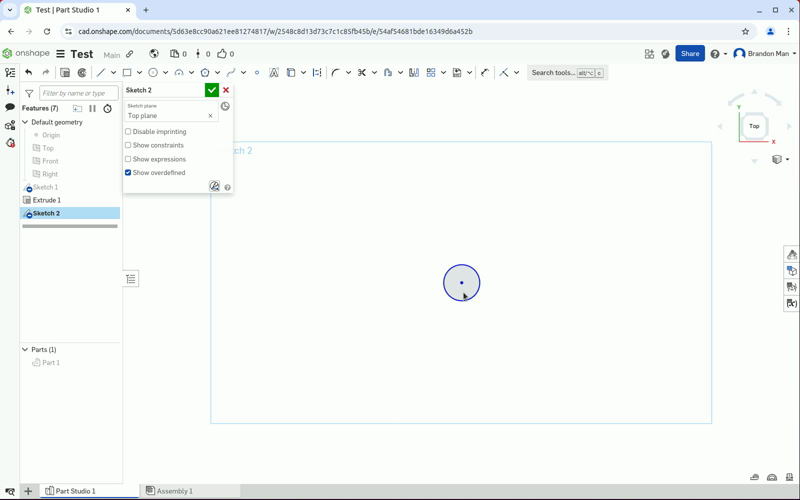
scroll(6)
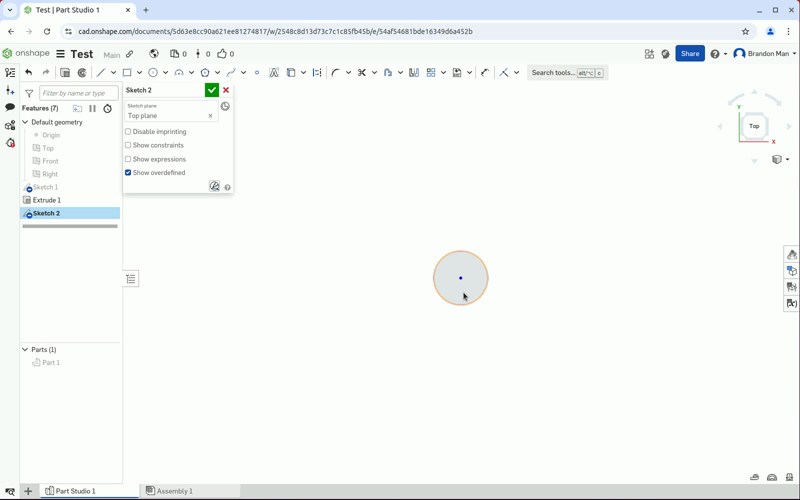
scroll(6)
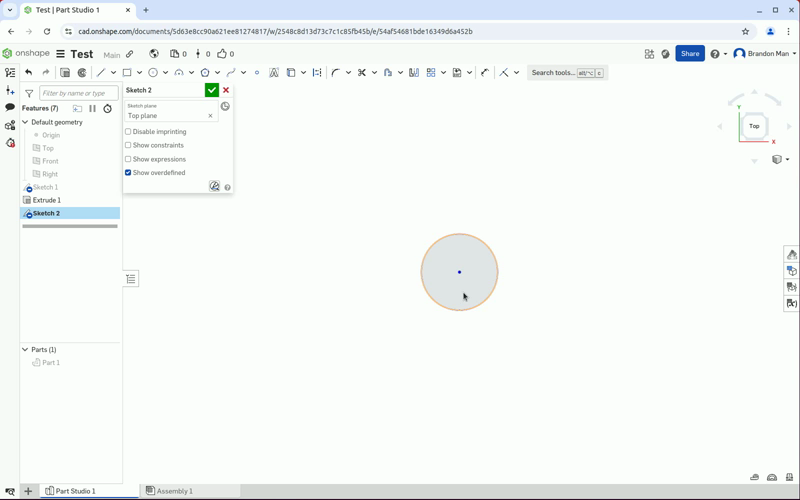
scroll(6)
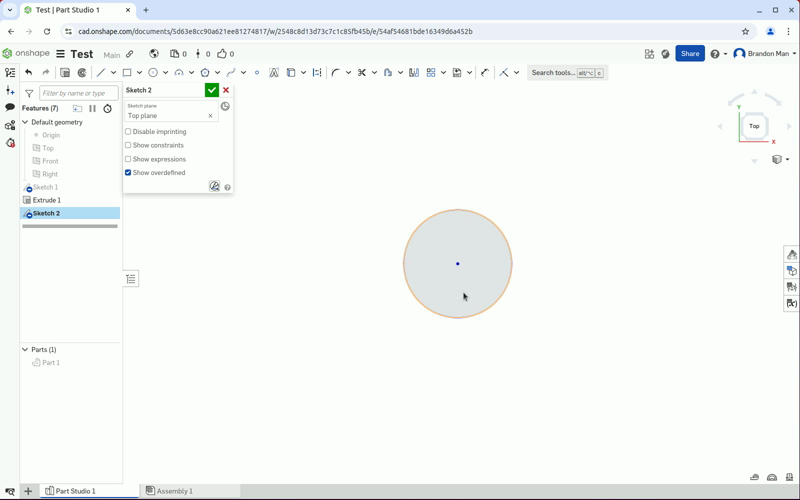
scroll(6)
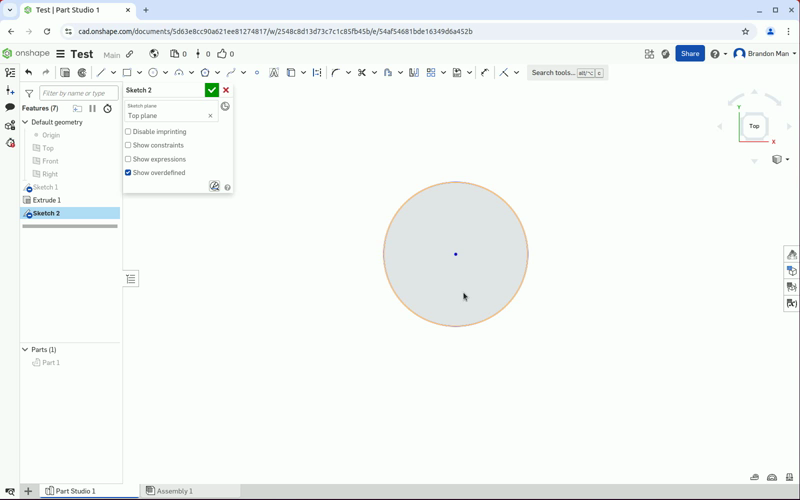
scroll(6)
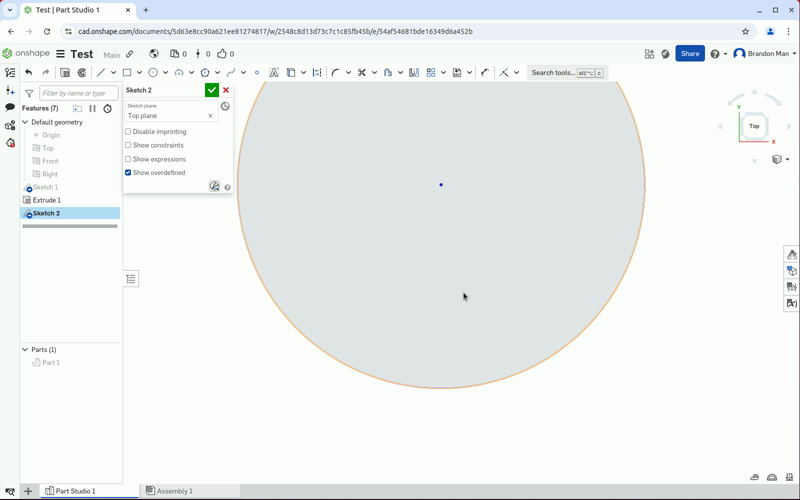
click(463, 292)
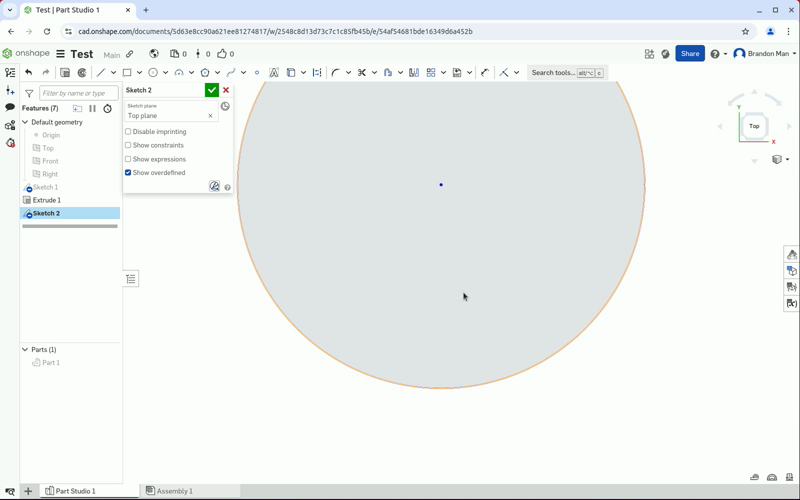
scroll(-6)
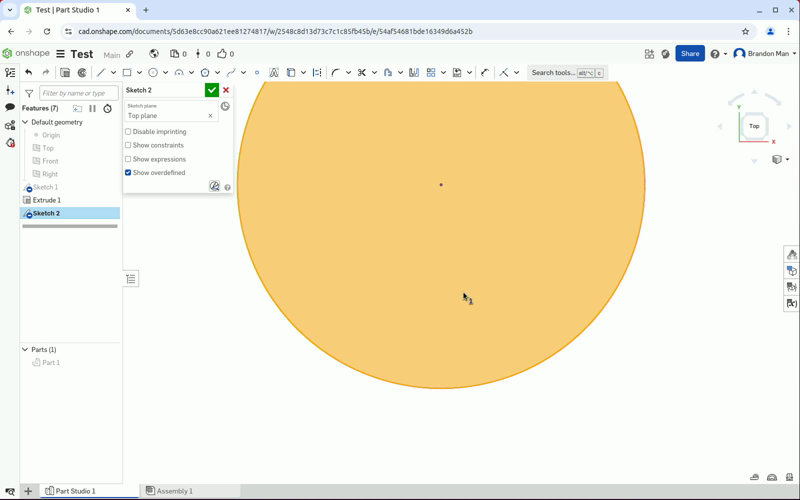
scroll(-6)
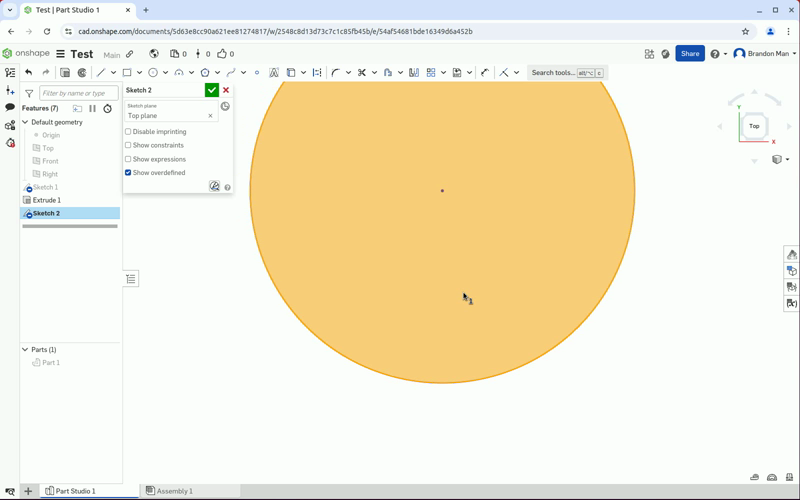
scroll(-6)
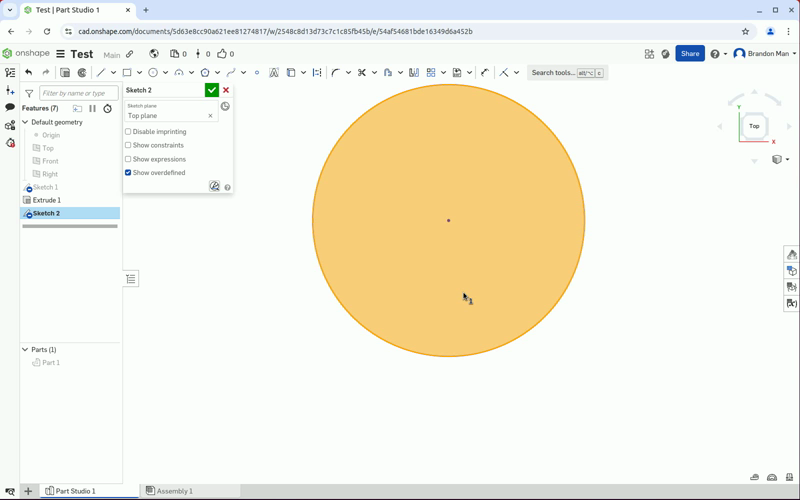
scroll(-6)
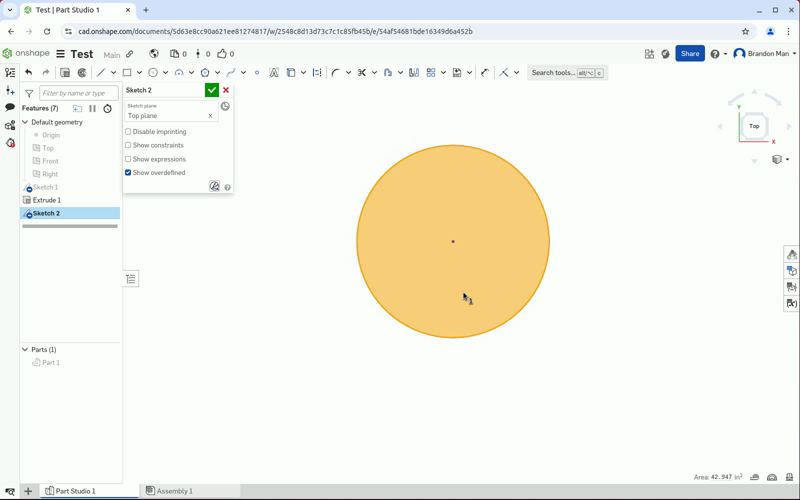
scroll(-6)
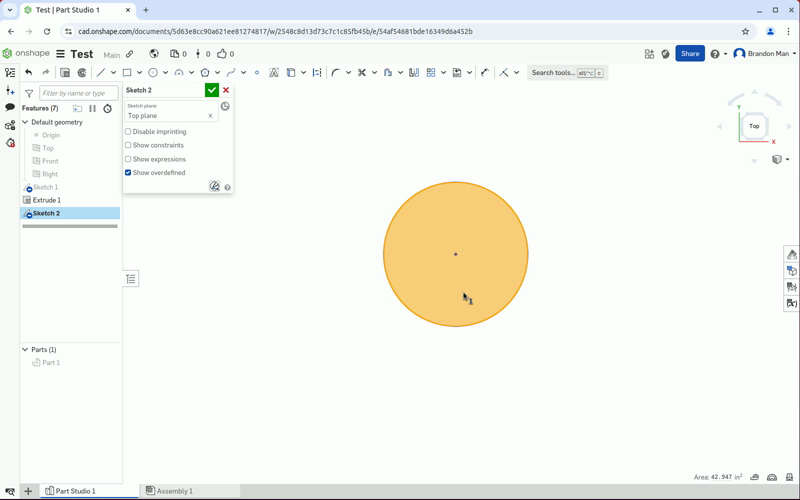
scroll(-6)
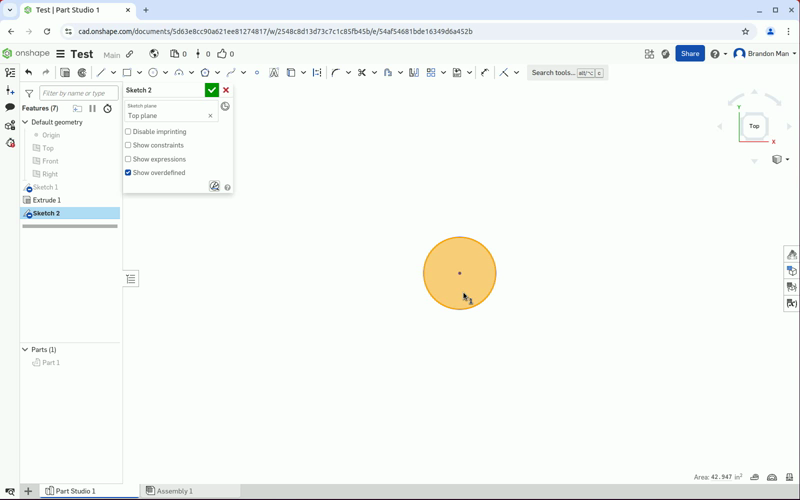
scroll(-6)
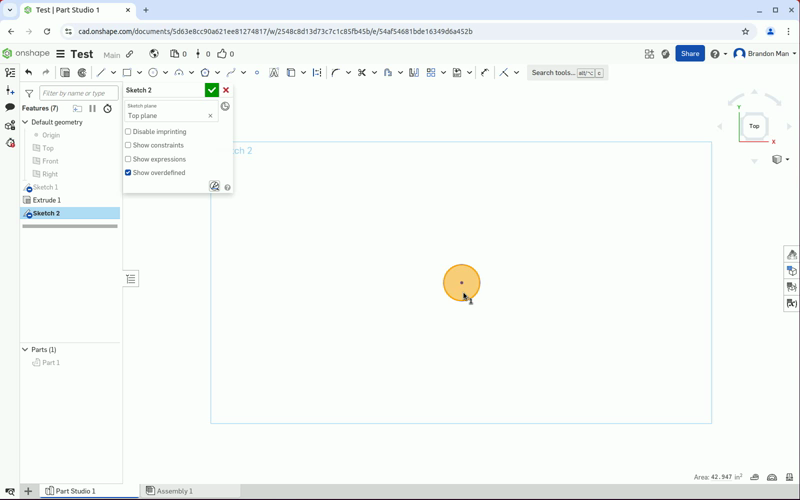
mouse_move(73, 352)
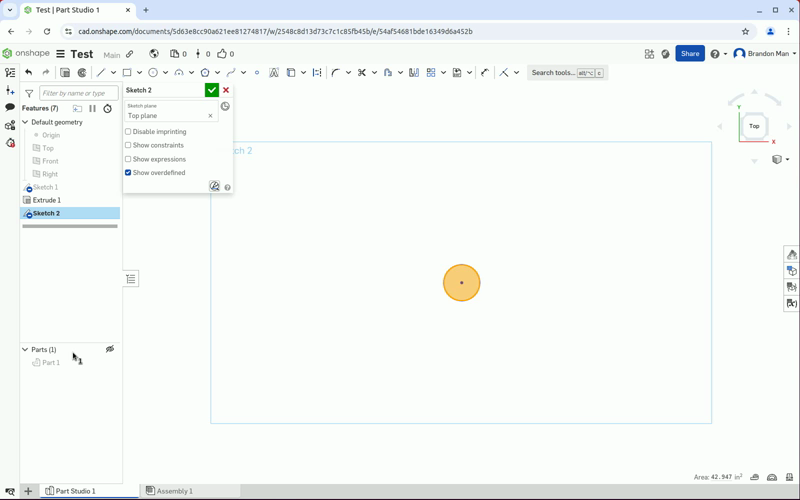
key(shift+y)
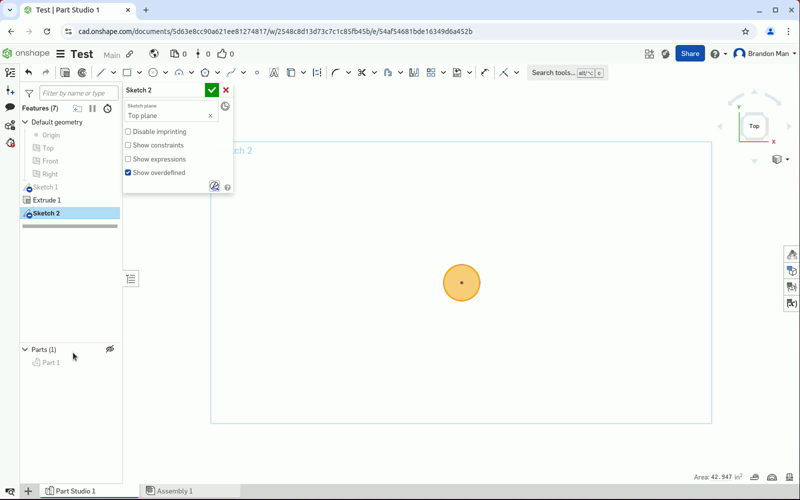
key(shift+e)
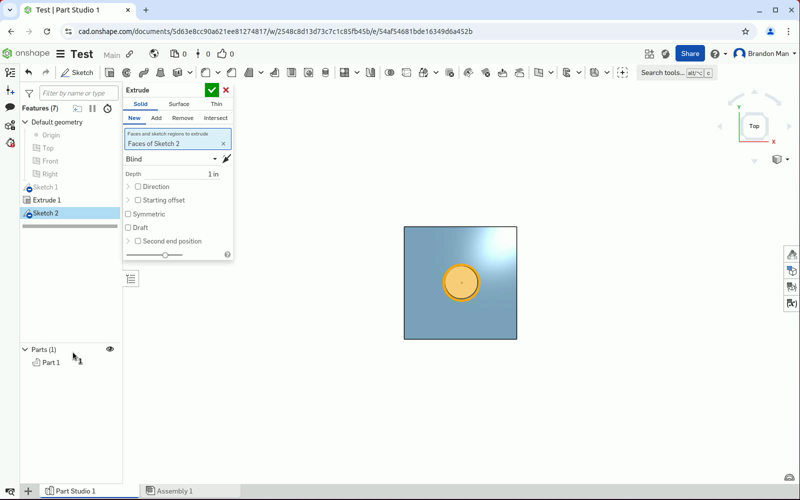
mouse_move(143, 106)
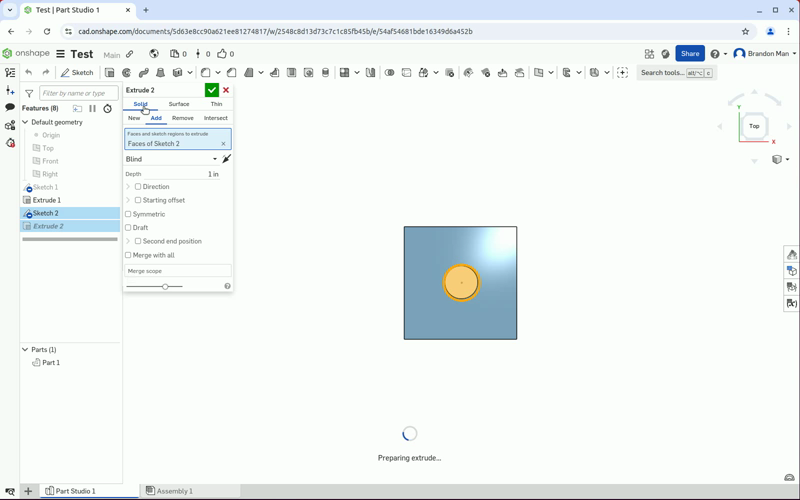
click(143, 106)
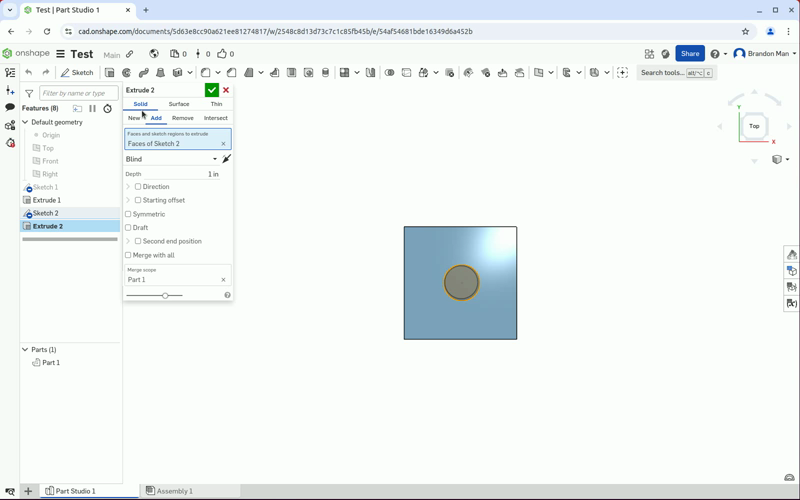
mouse_move(137, 120)
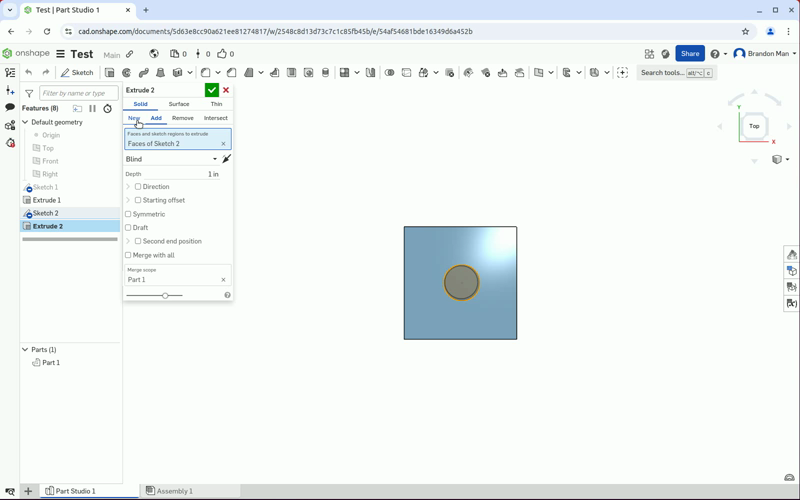
click(137, 120)
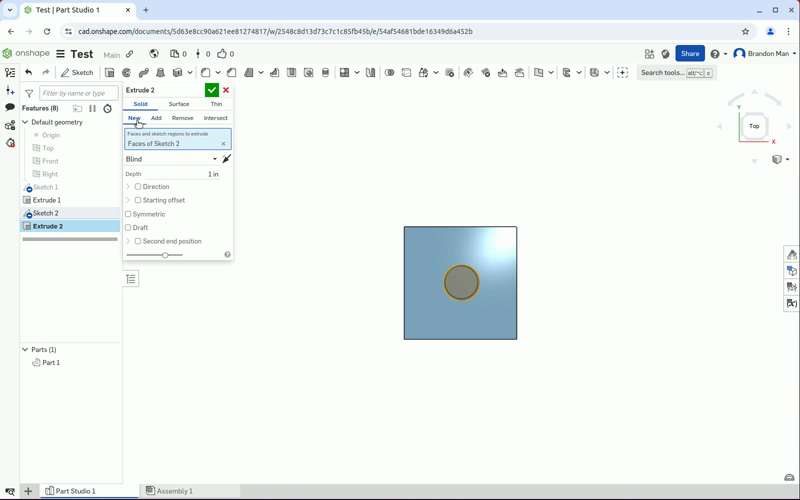
key(tab, 4)
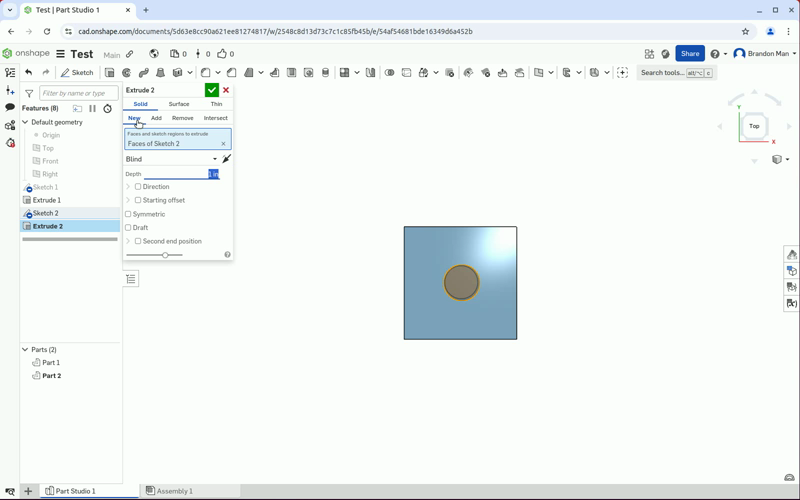
text(23.108)
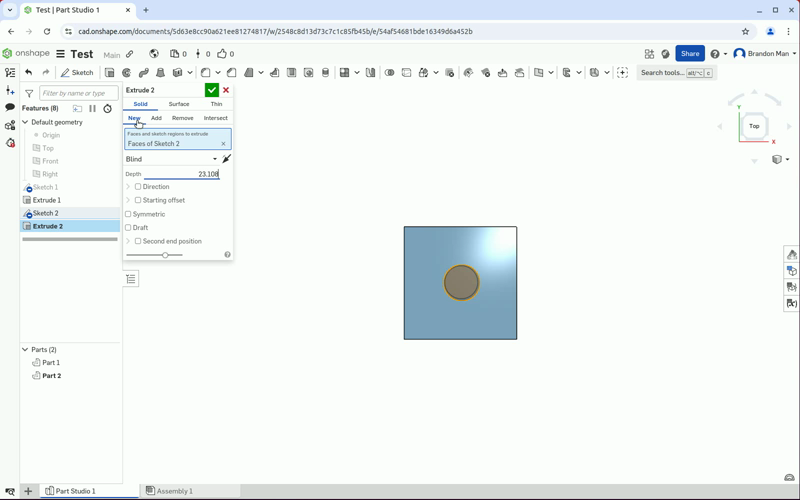
key(enter)
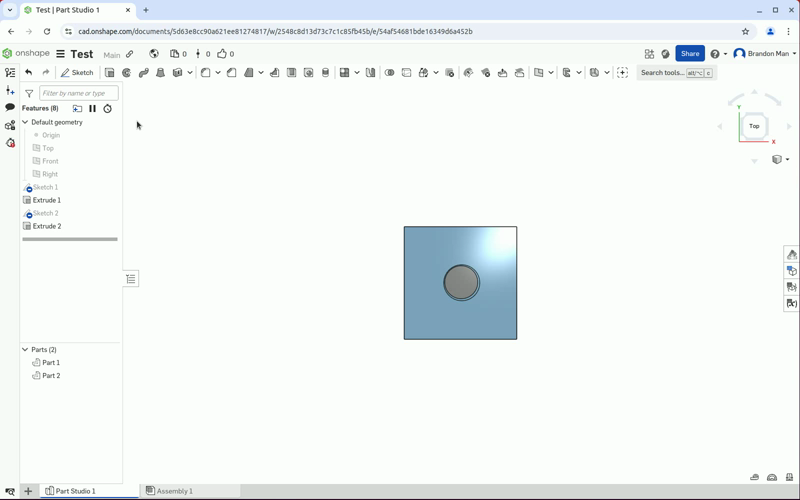
key(shift+h)
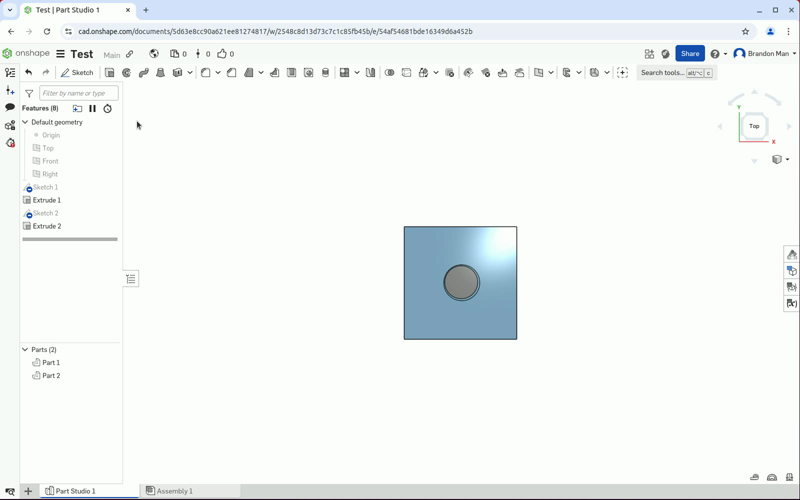
key(shift+h)
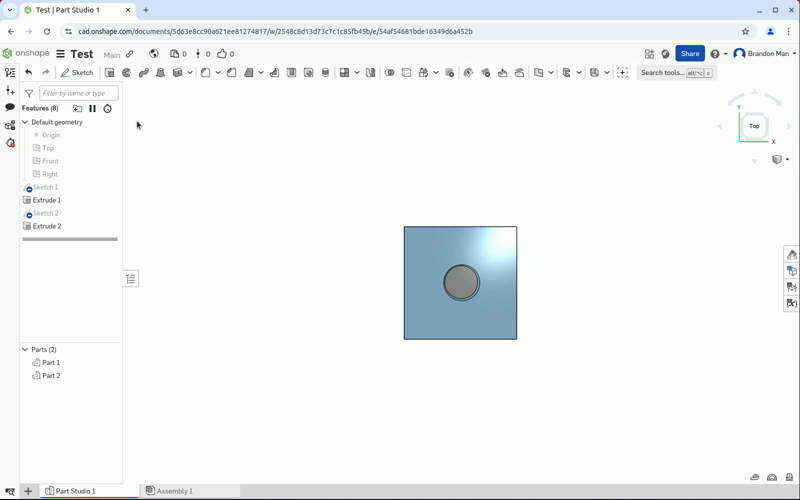
mouse_move(73, 189)
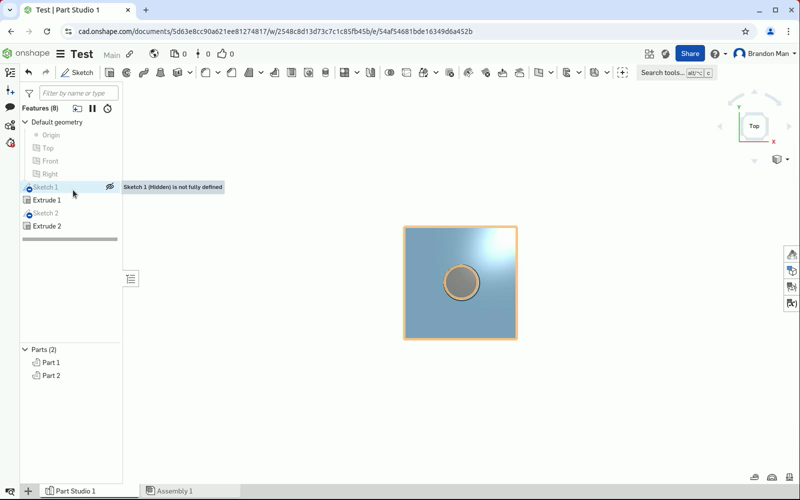
click(73, 189)
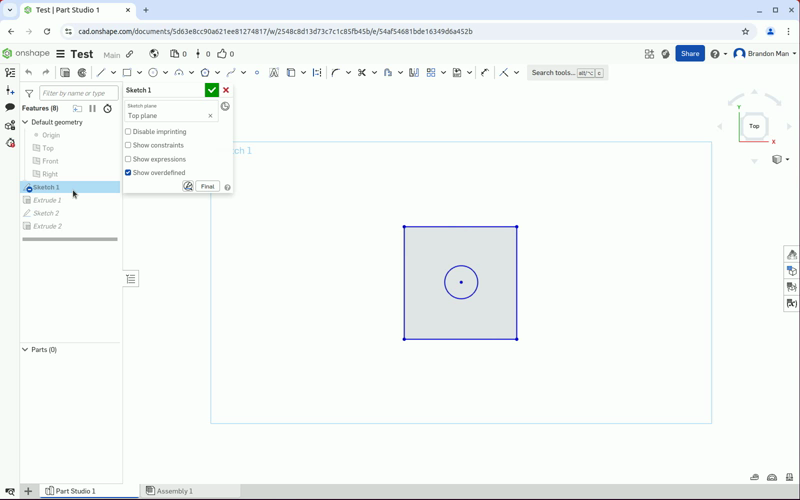
mouse_move(229, 92)
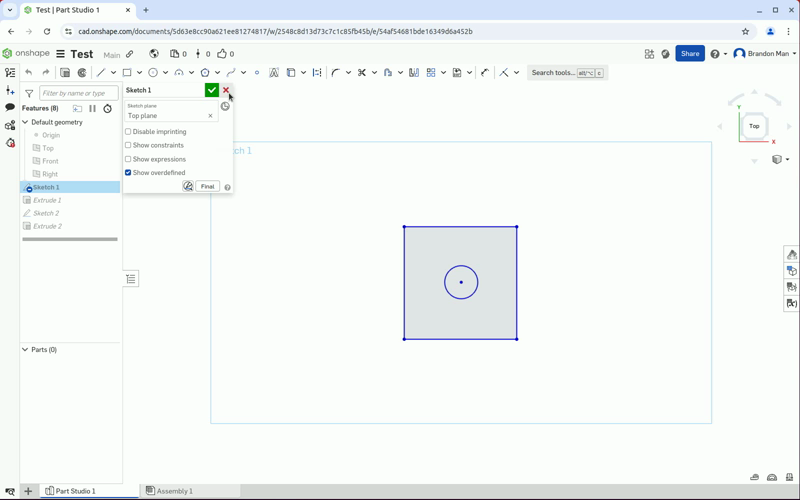
click(229, 92)
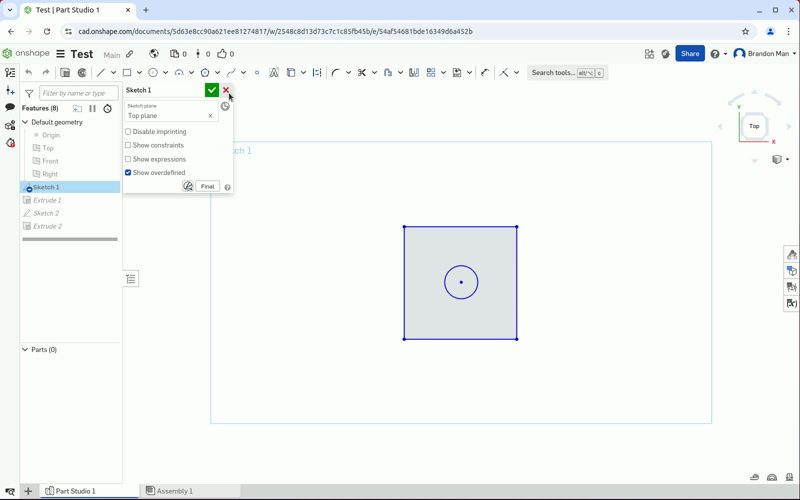
key(shift+s)
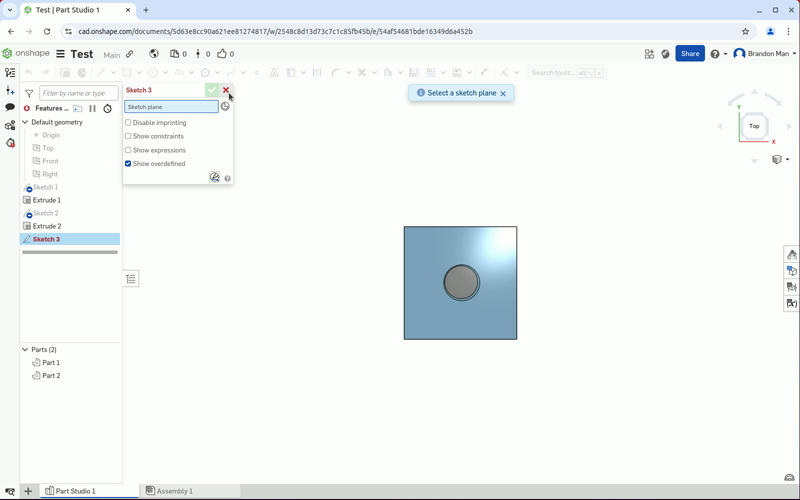
mouse_move(73, 150)
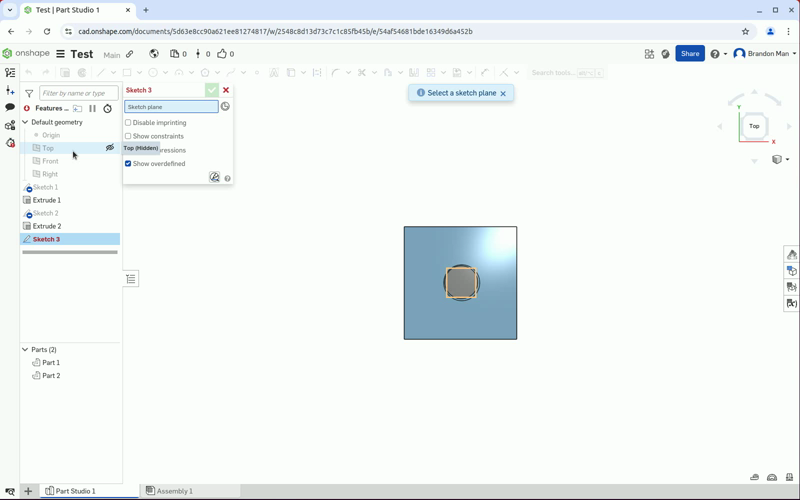
click(73, 150)
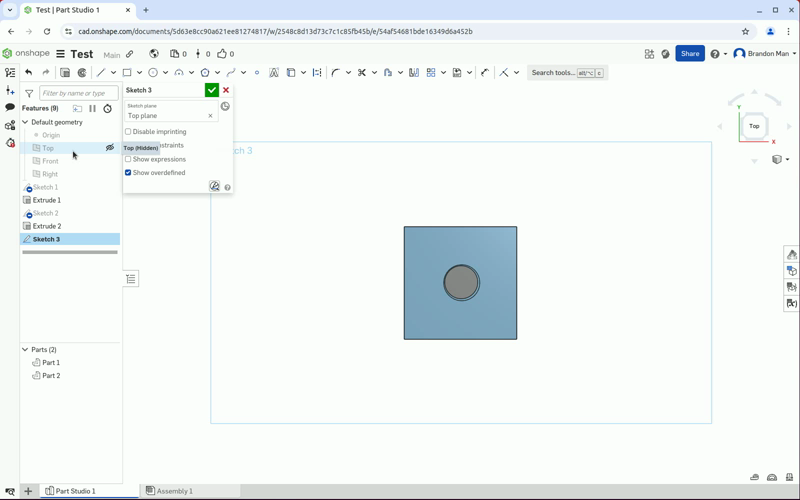
mouse_move(73, 352)
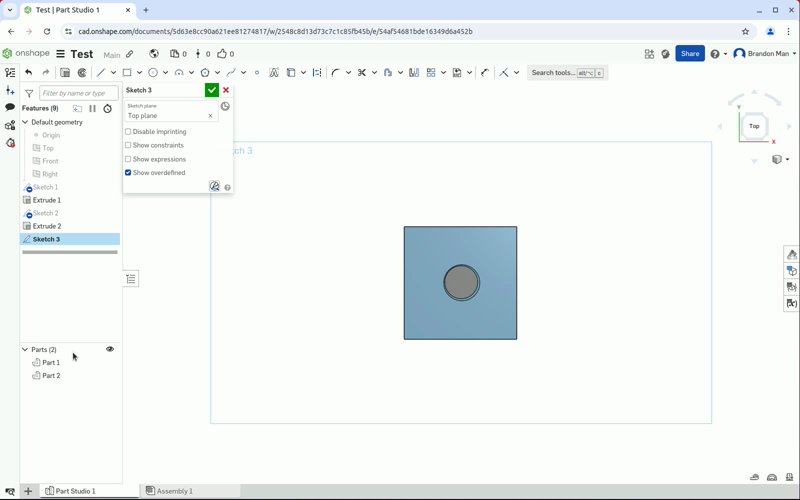
key(y)
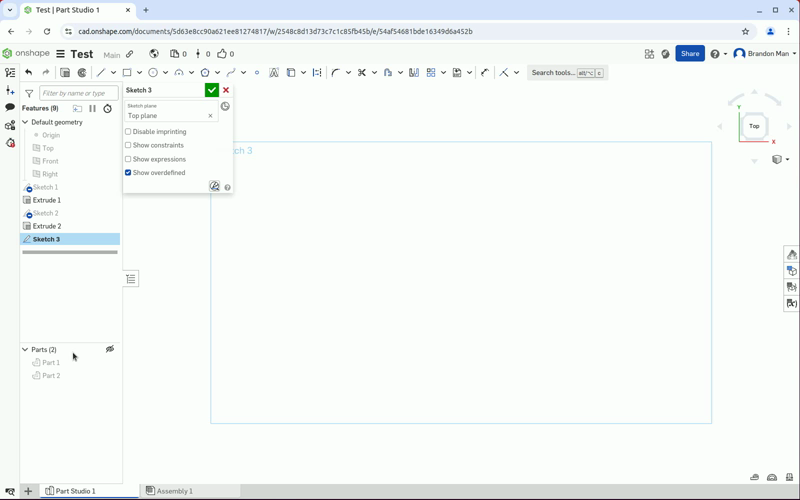
key(c)
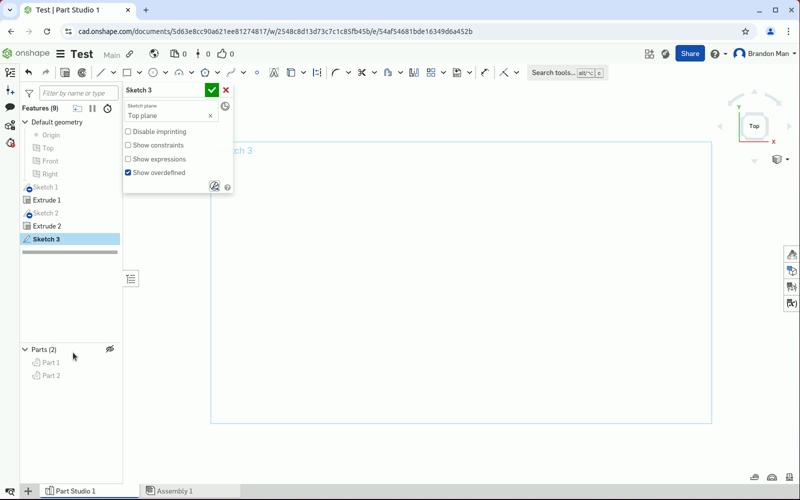
key_down(shift)
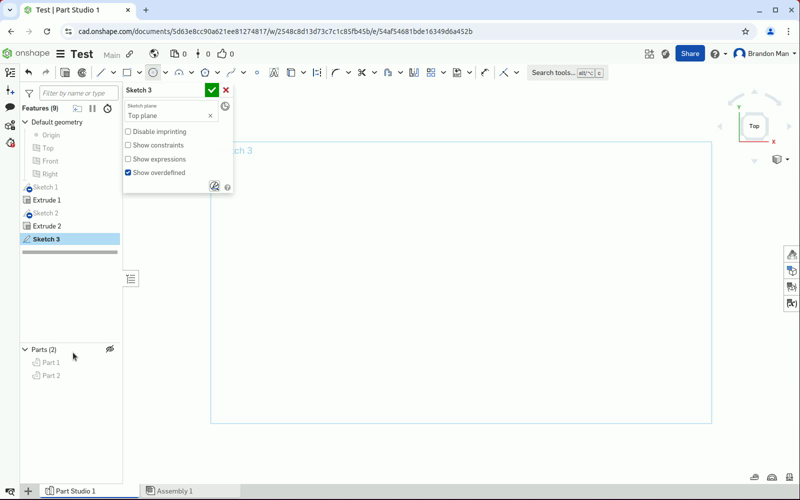
mouse_move(461, 282)
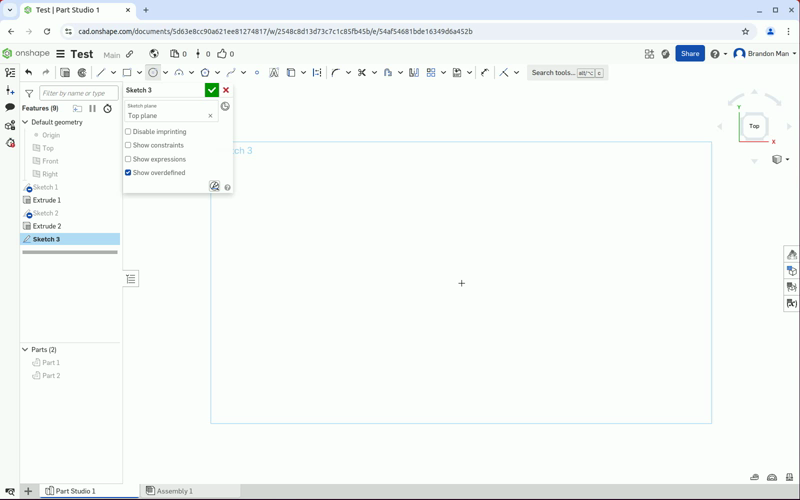
click(461, 282)
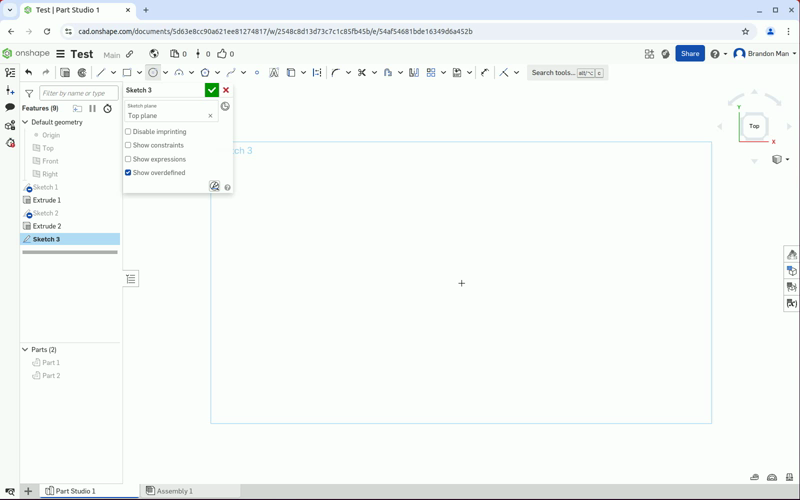
key_up(shift)
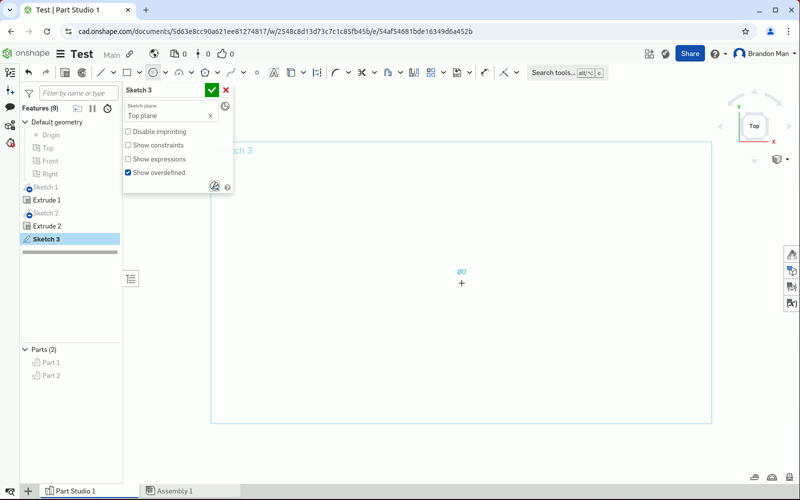
mouse_move(479, 282)
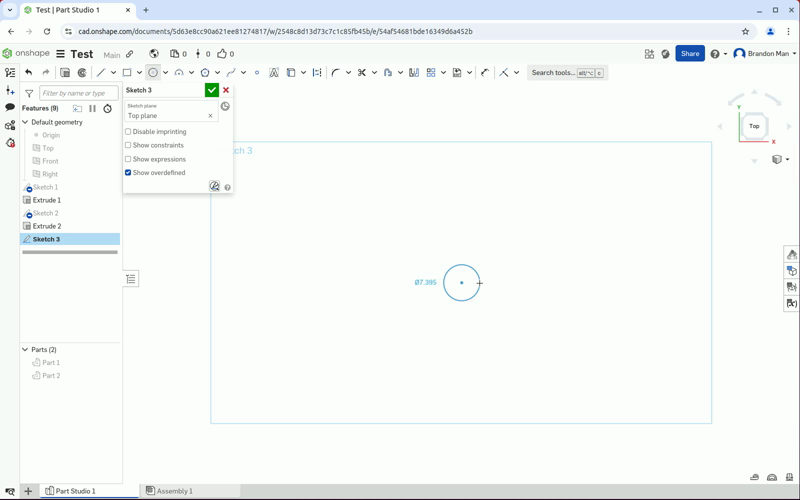
click(479, 282)
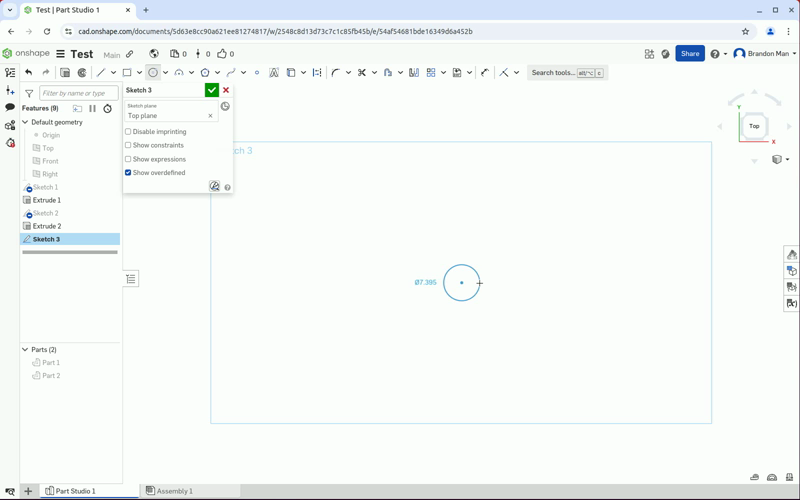
key(esc)
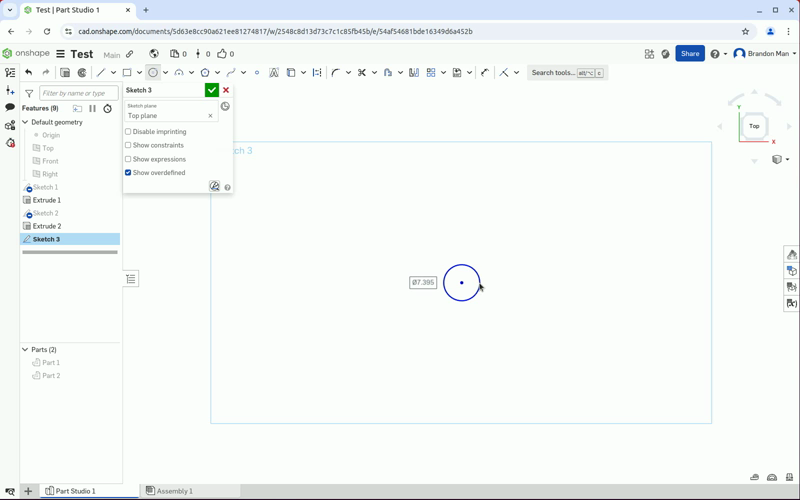
mouse_move(466, 297)
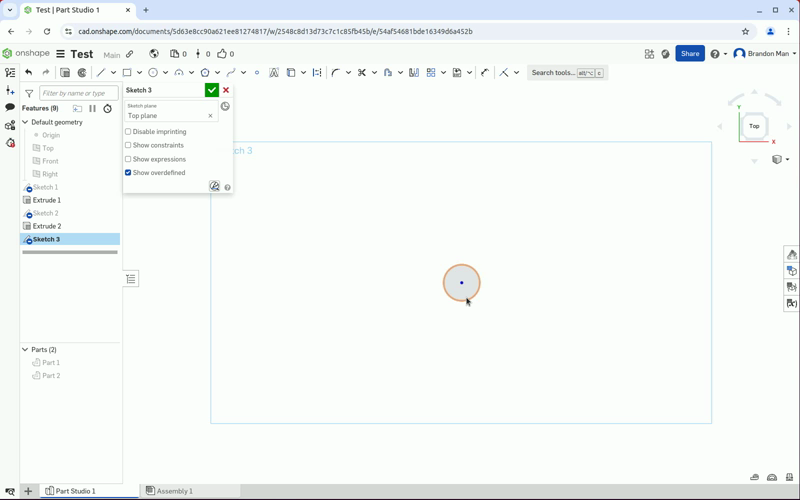
scroll(6)
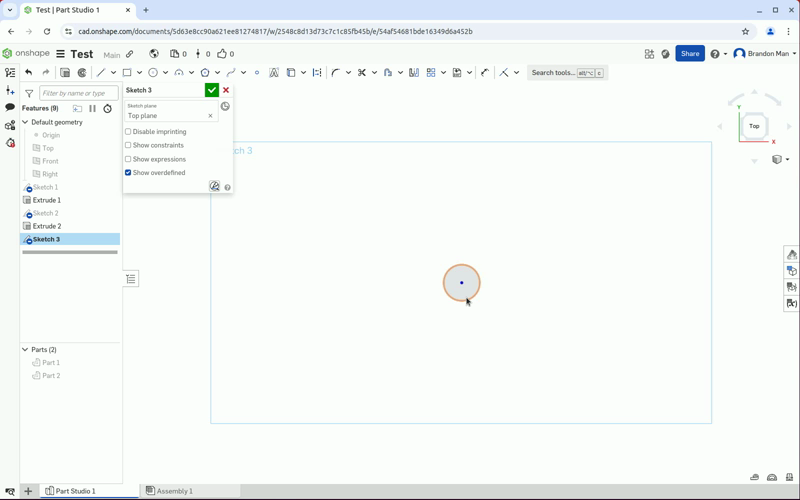
scroll(6)
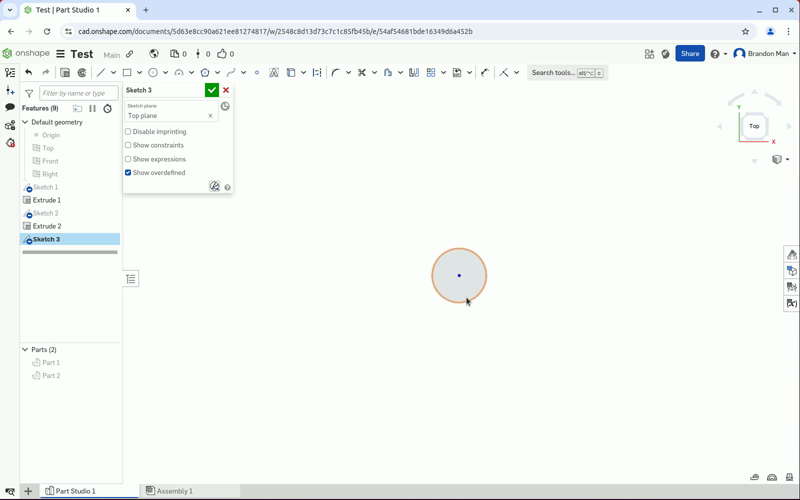
scroll(6)
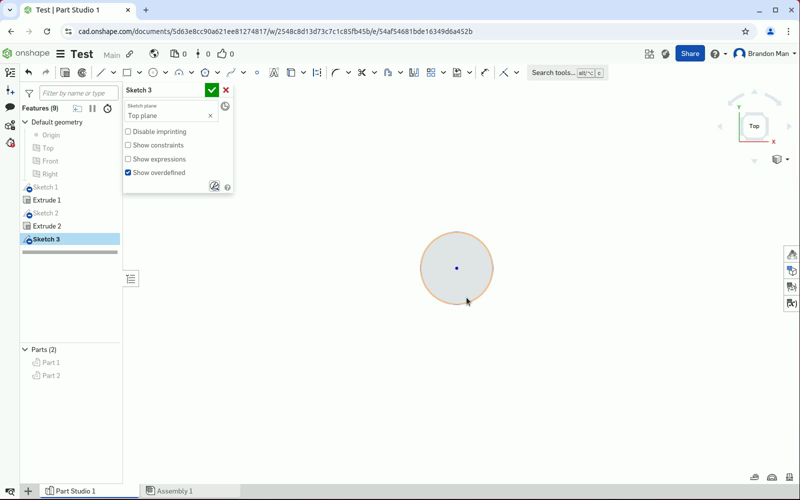
scroll(6)
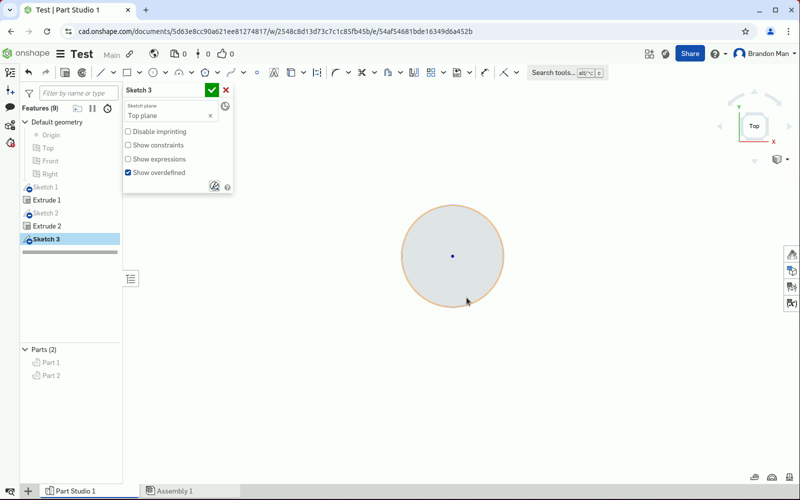
scroll(6)
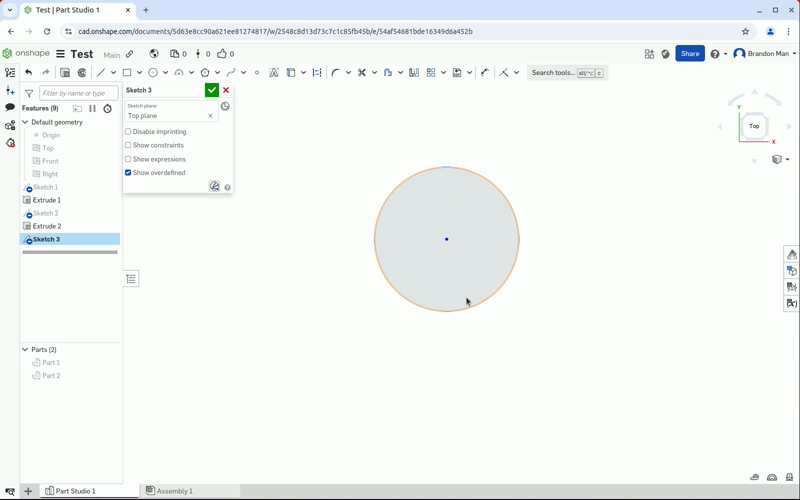
scroll(6)
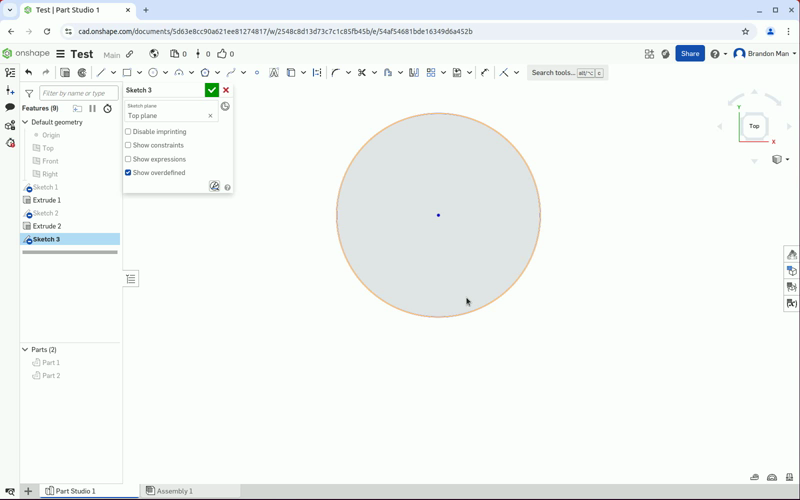
scroll(6)
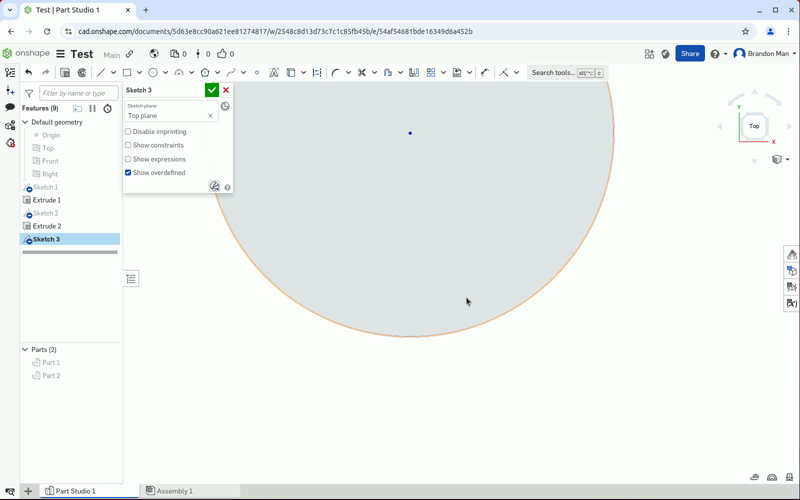
click(466, 297)
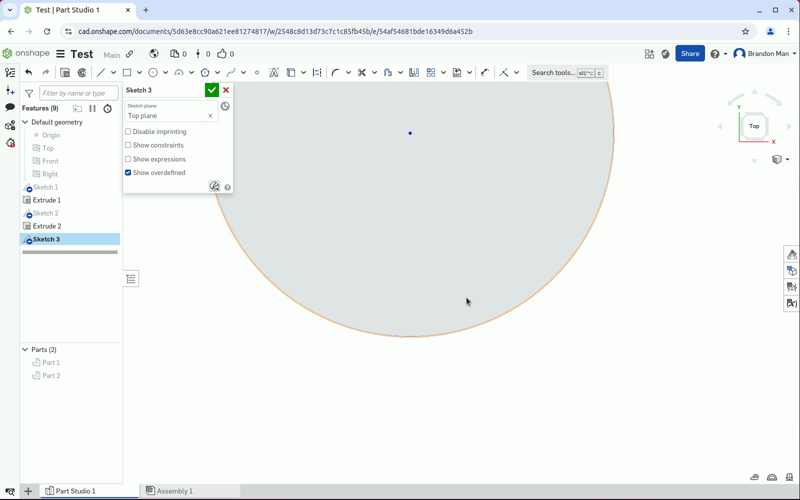
scroll(-6)
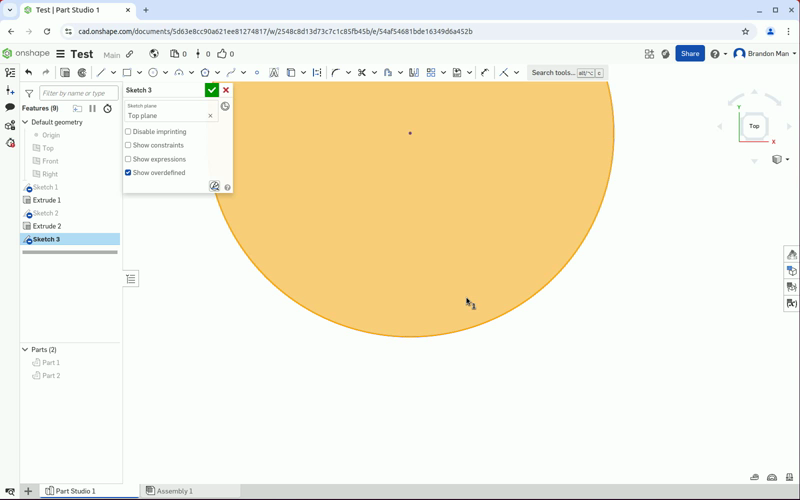
scroll(-6)
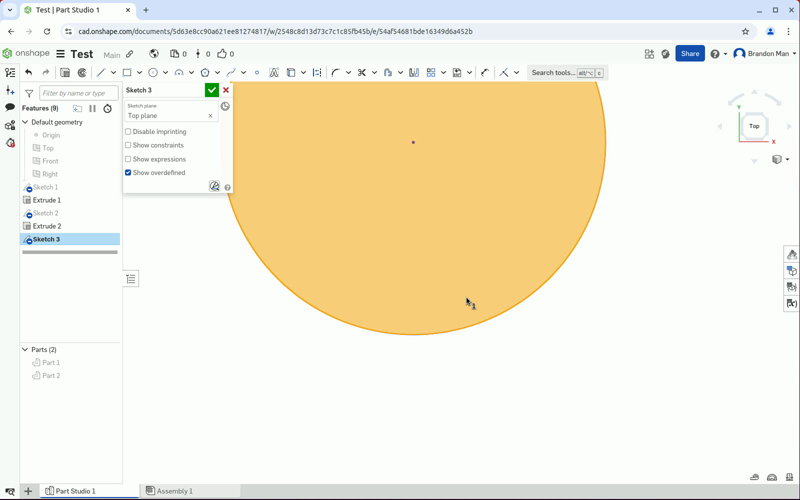
scroll(-6)
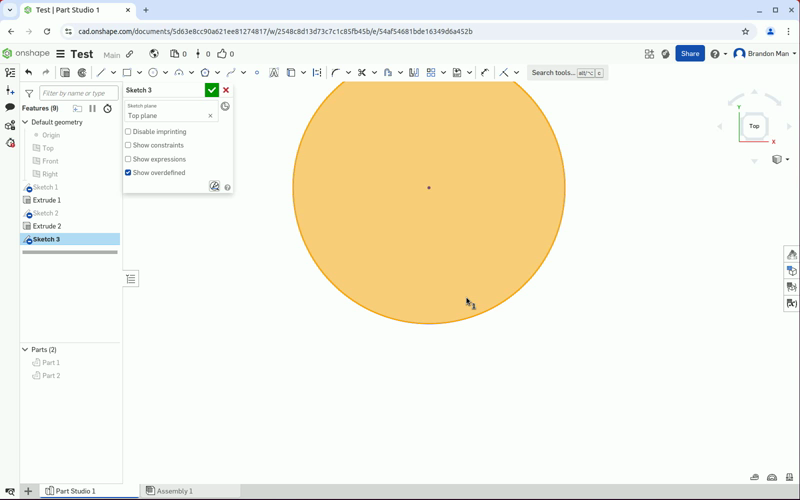
scroll(-6)
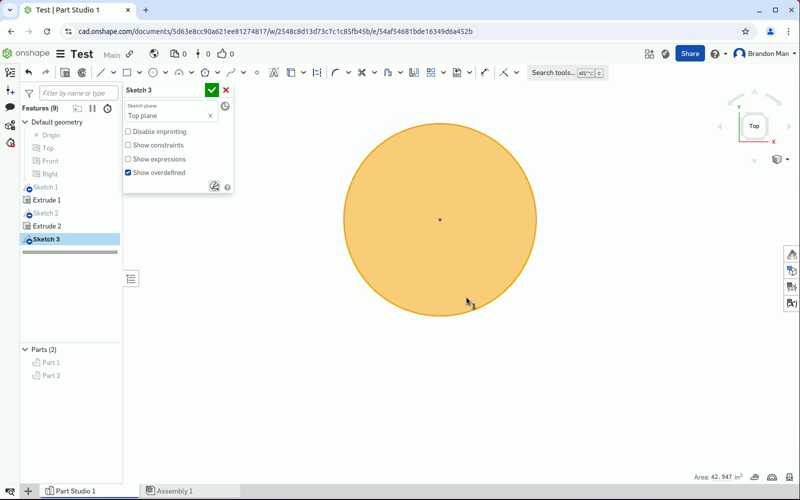
scroll(-6)
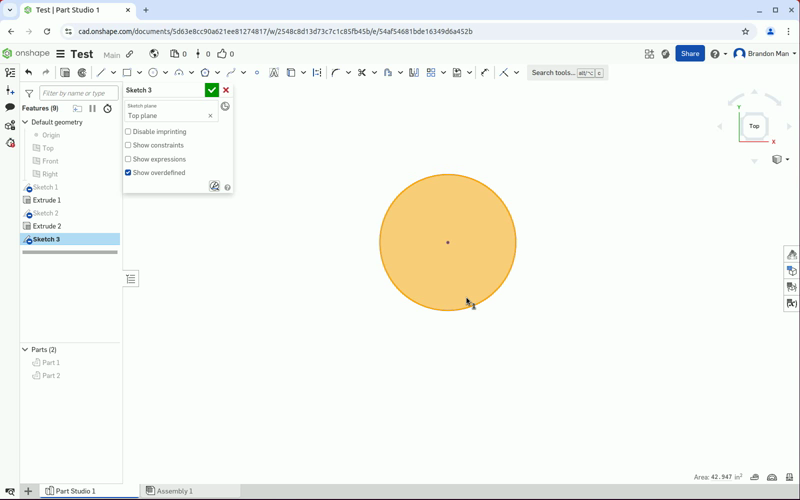
scroll(-6)
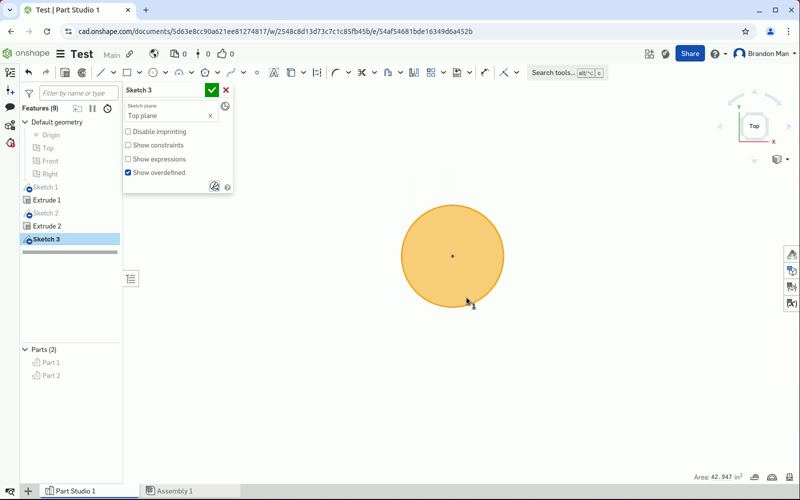
scroll(-6)
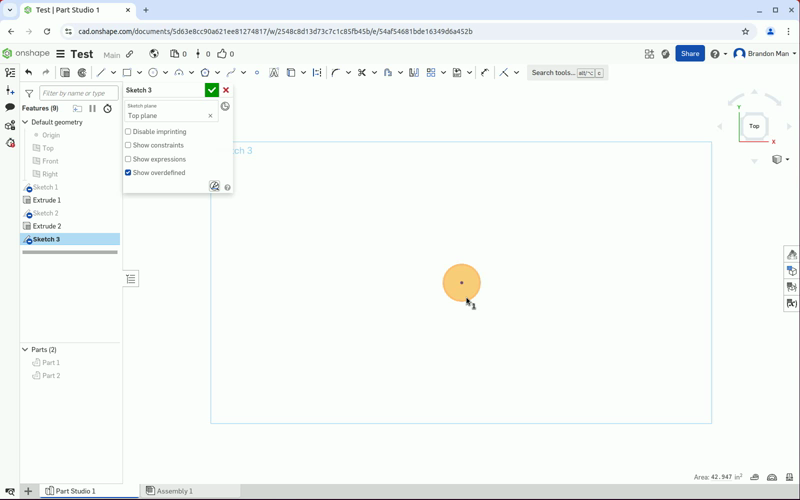
mouse_move(73, 352)
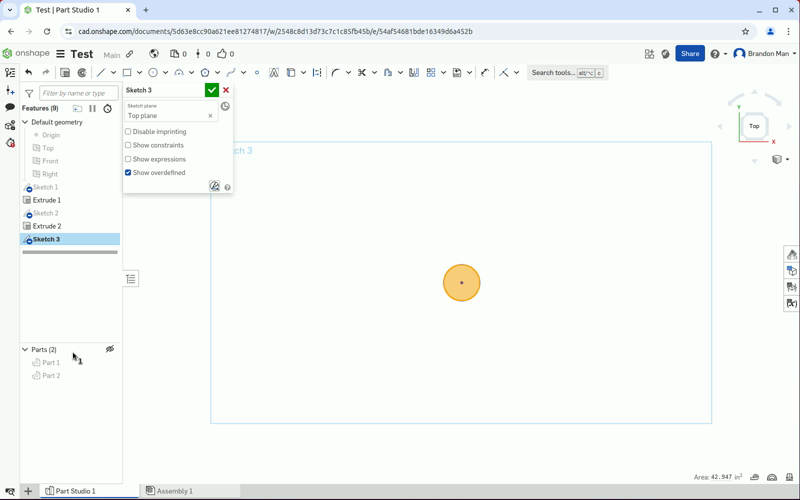
key(shift+y)
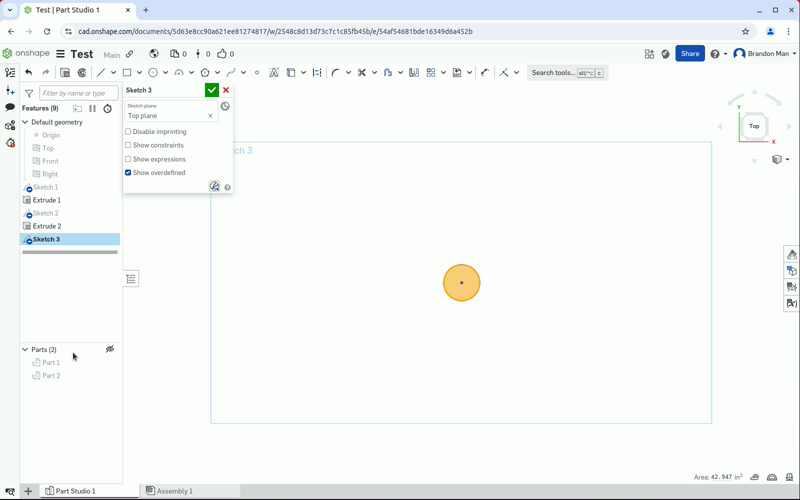
key(shift+e)
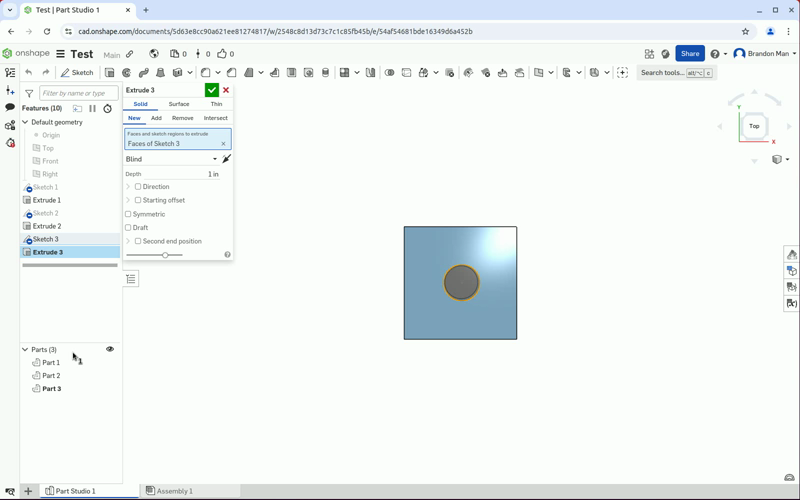
mouse_move(143, 106)
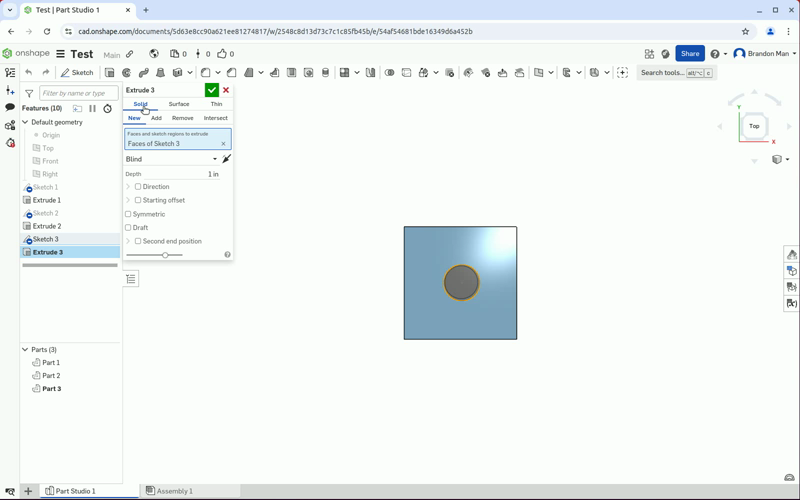
click(143, 106)
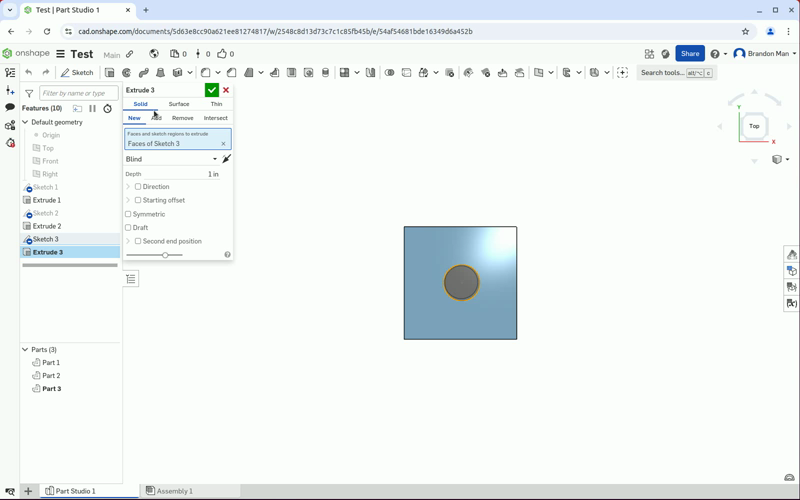
mouse_move(186, 120)
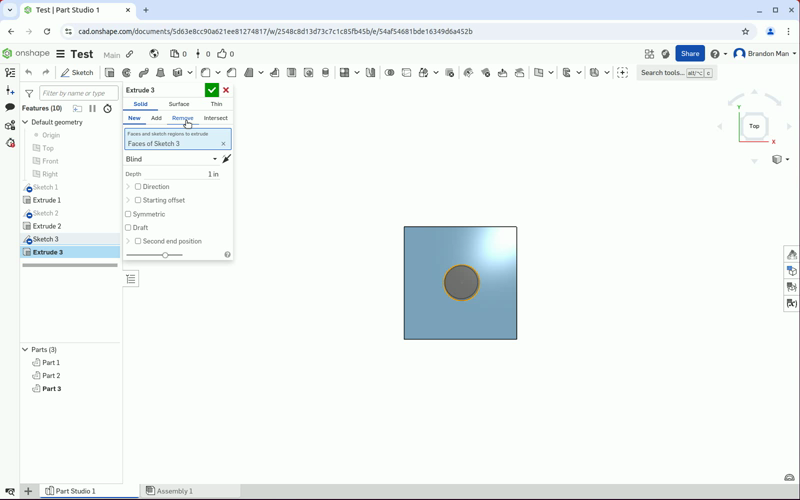
click(186, 120)
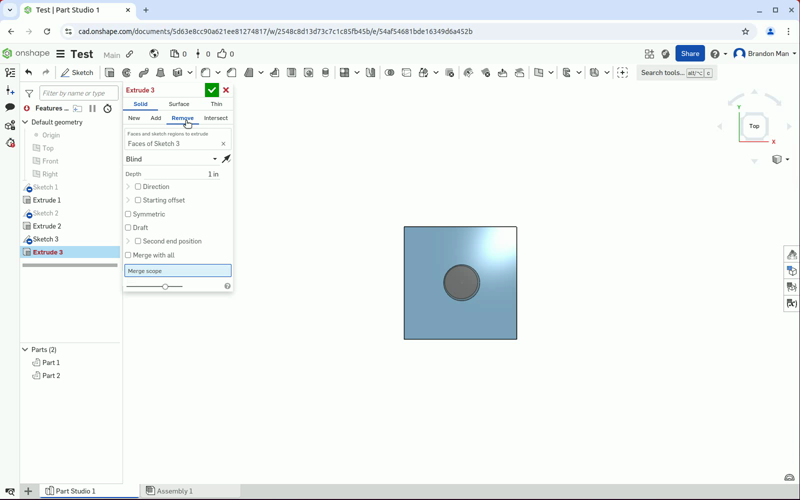
key(tab, 4)
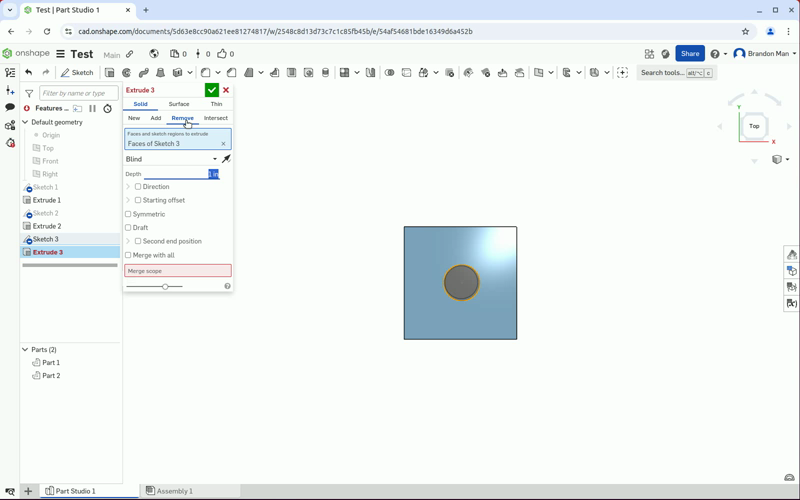
text(-16.128)
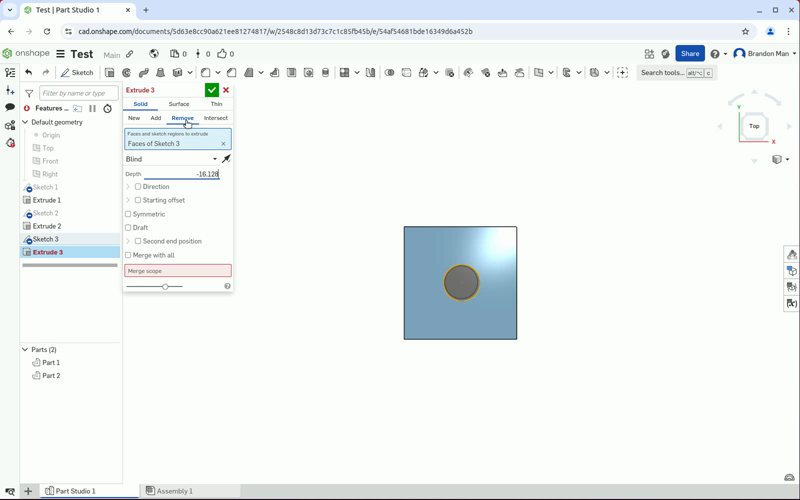
key(tab, 6)
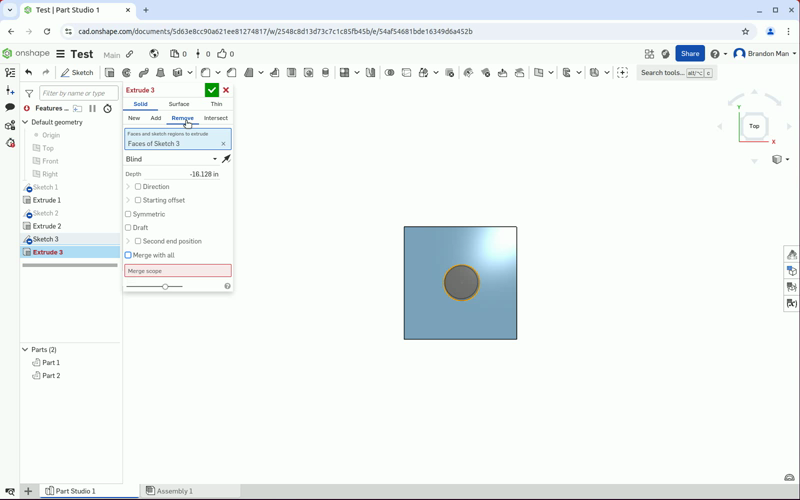
key(space)
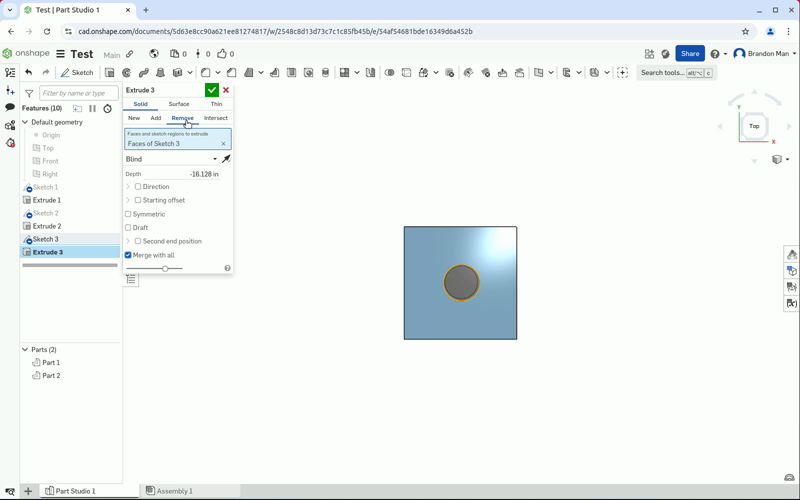
key(enter)
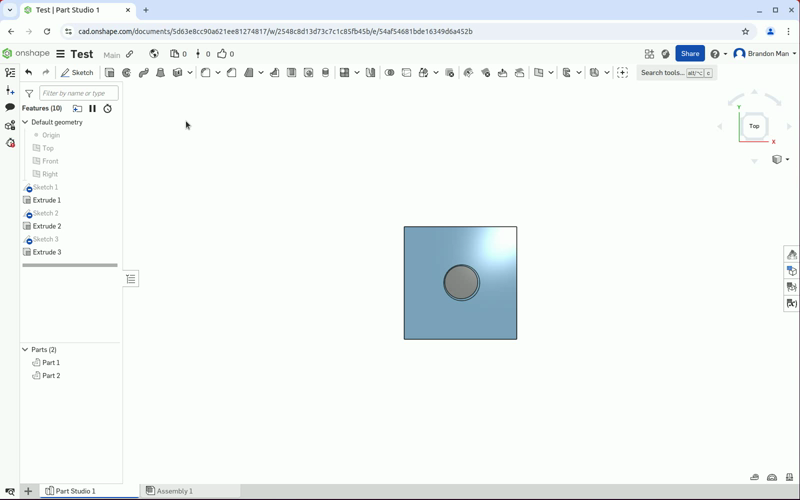
key(shift+h)
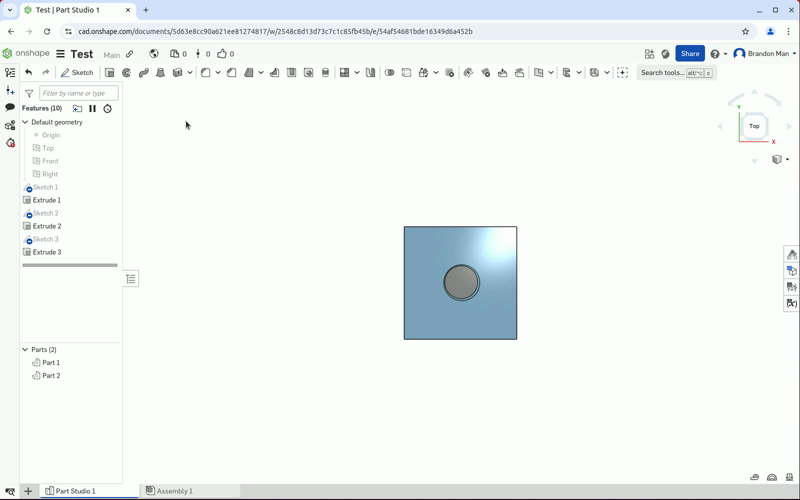
key(shift+h)
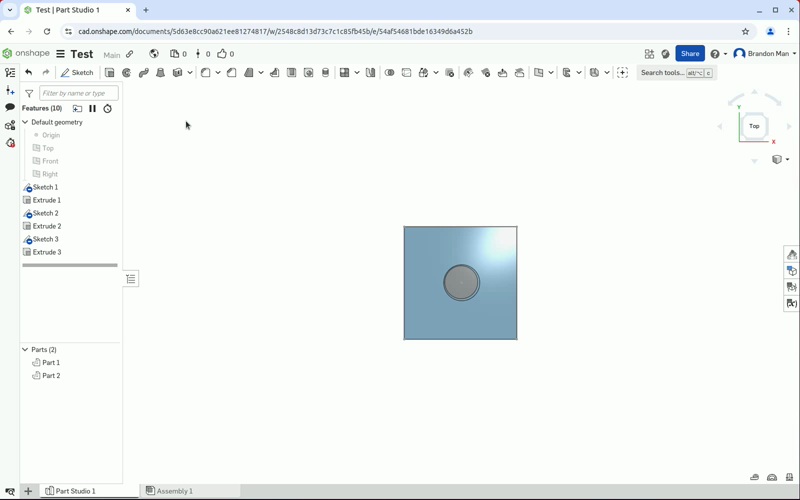
key(shift+7)
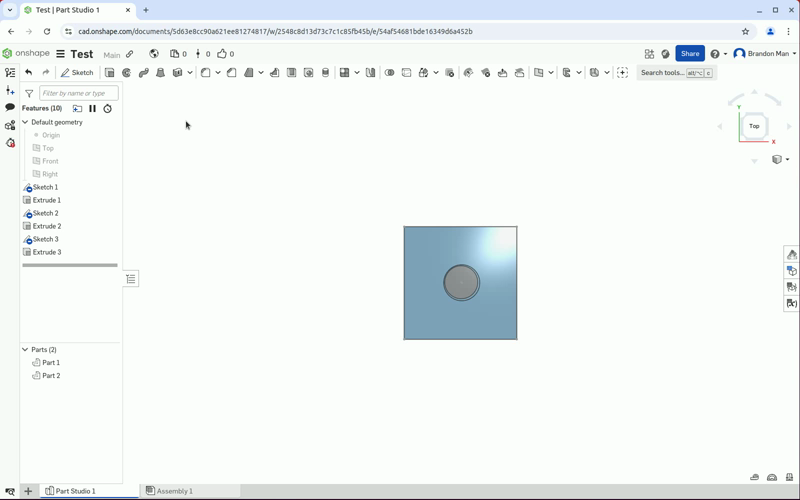
key(up, 3)
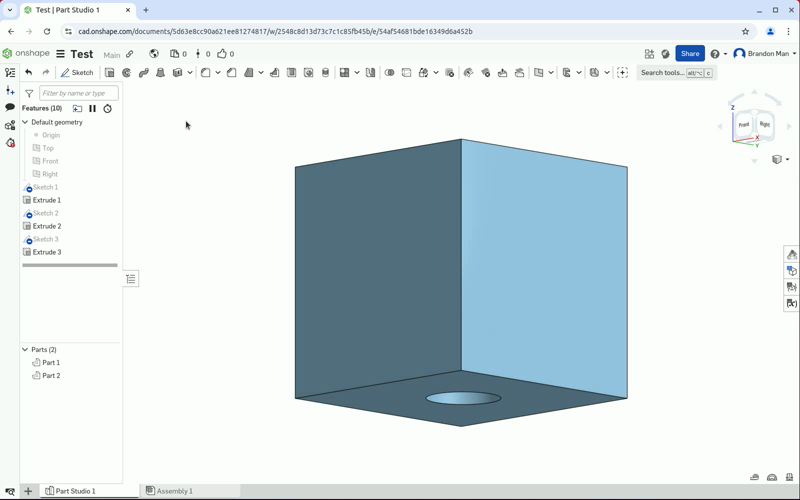
key(left, 3)
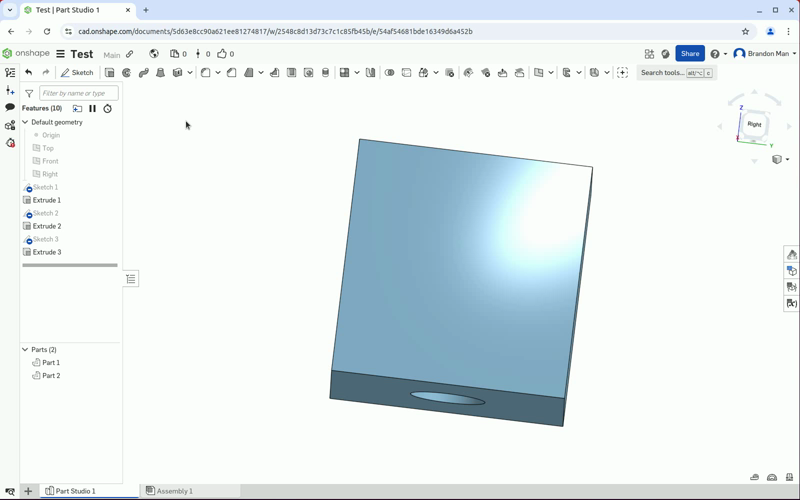
key(right, 3)
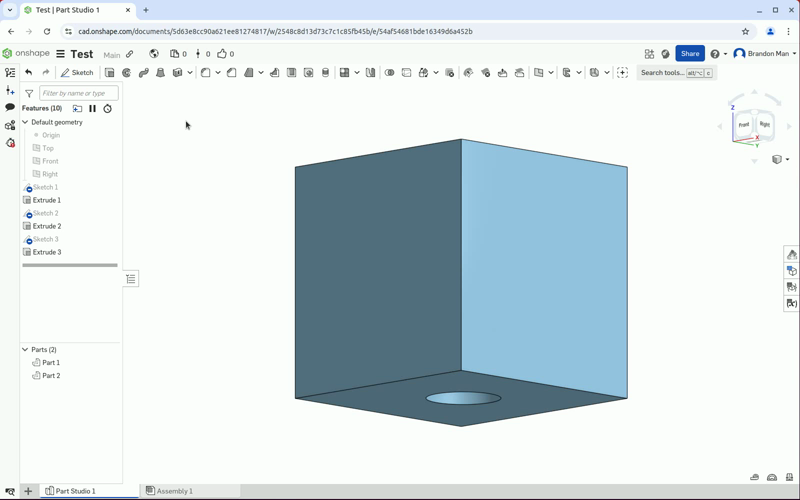
key(down, 3)
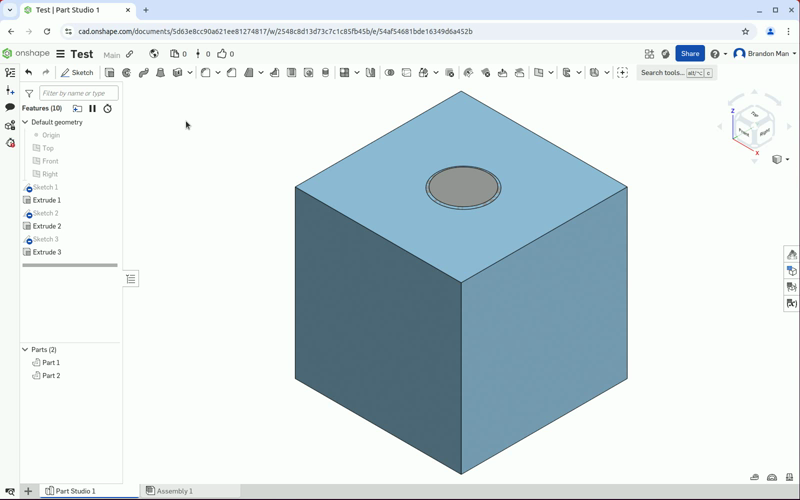
mouse_move(73, 189)
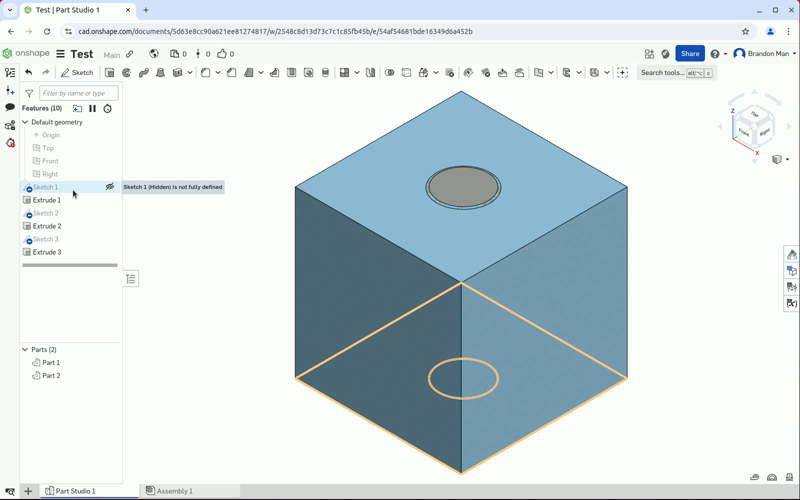
click(73, 189)